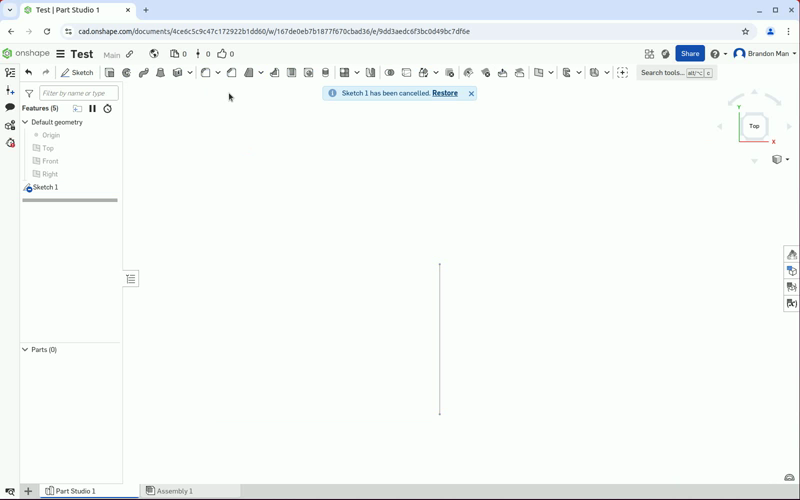
key(shift+h)
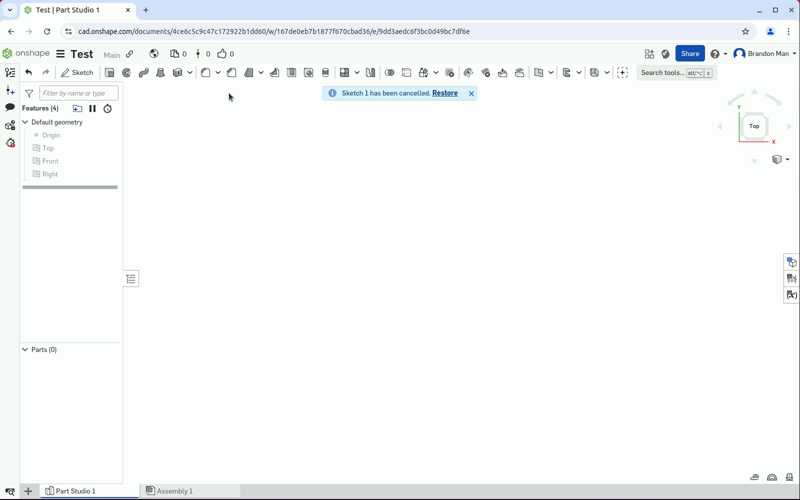
mouse_move(73, 352)
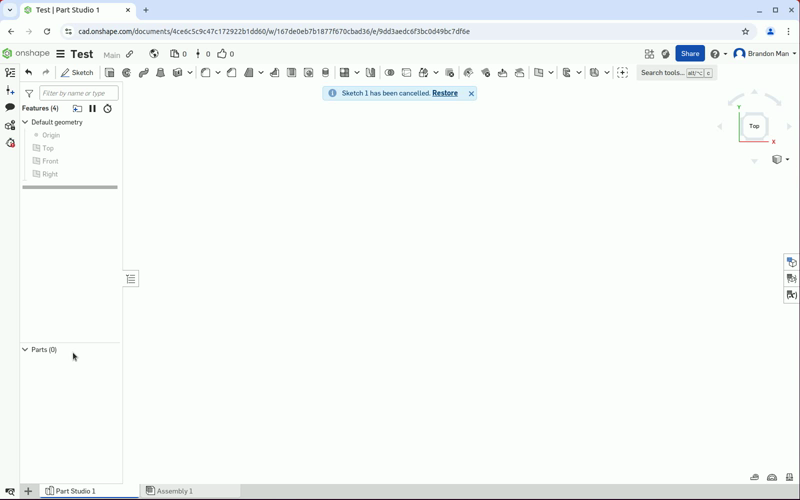
key(y)
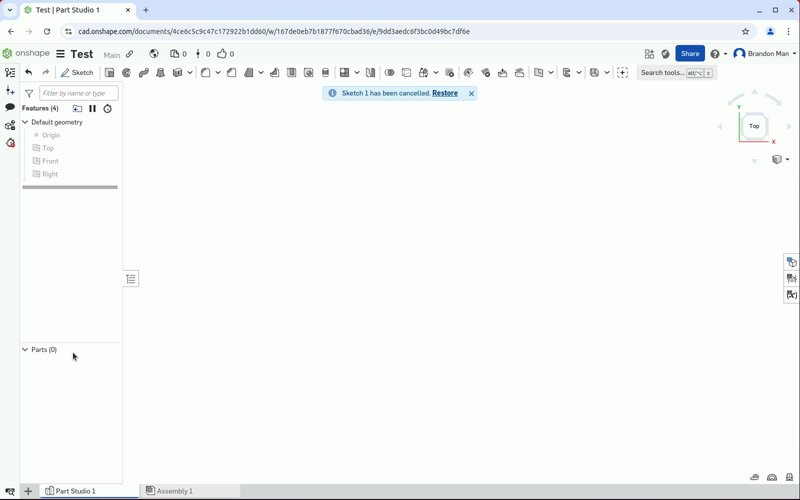
key(shift+p)
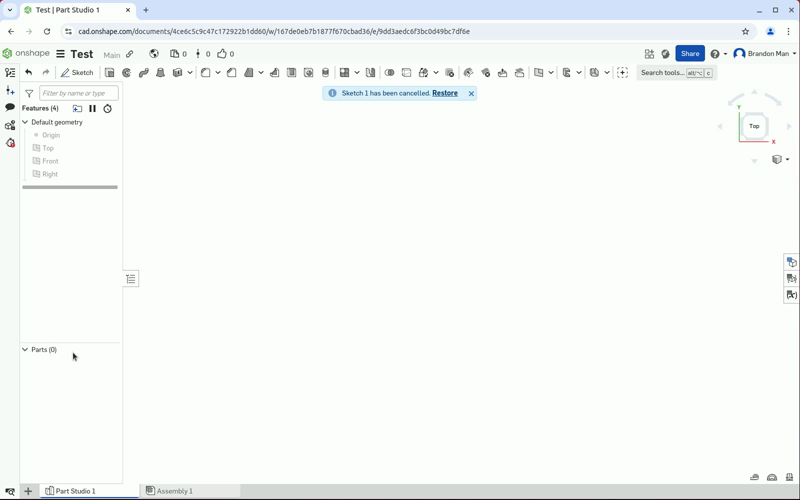
key(space)
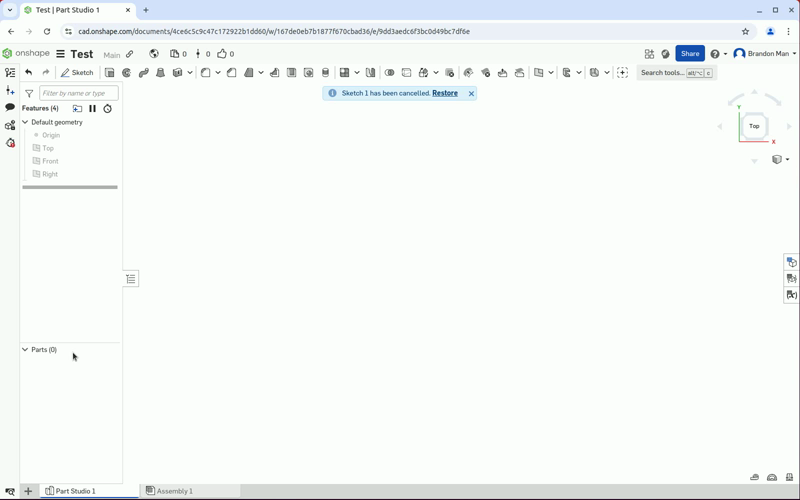
key_down(shift)
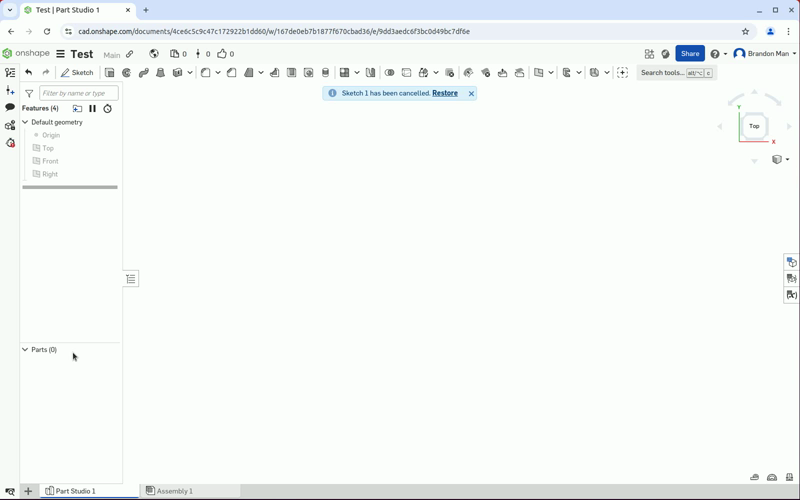
key(up)
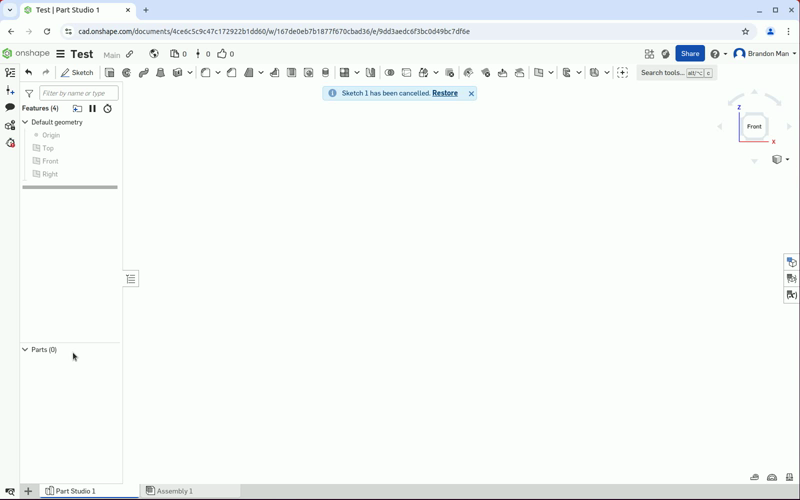
key_up(shift)
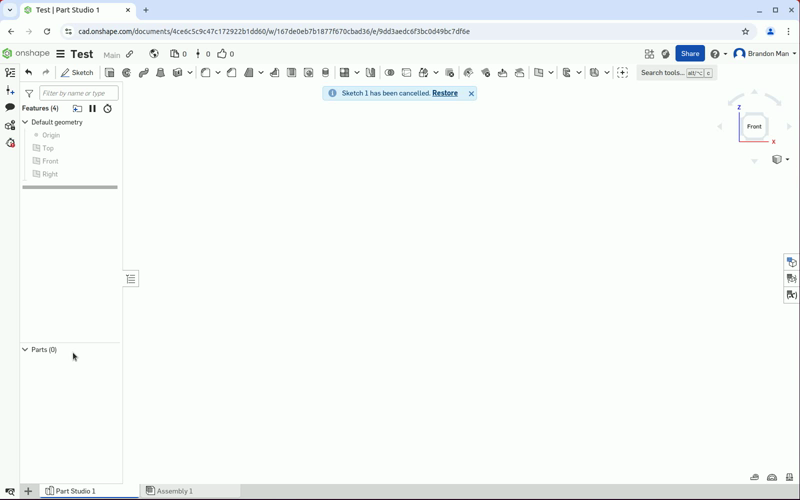
mouse_move(73, 352)
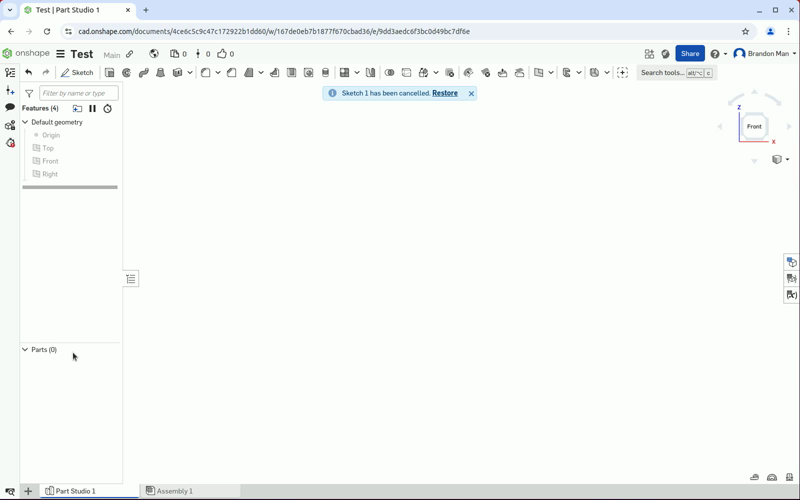
key(shift+y)
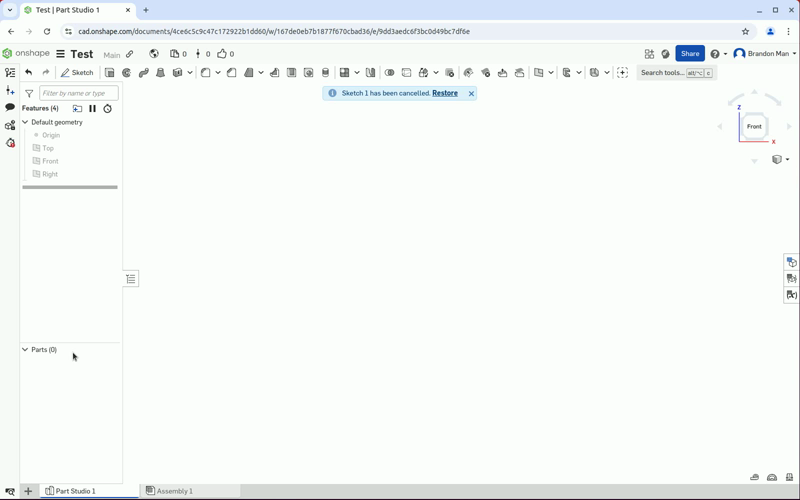
key(shift+s)
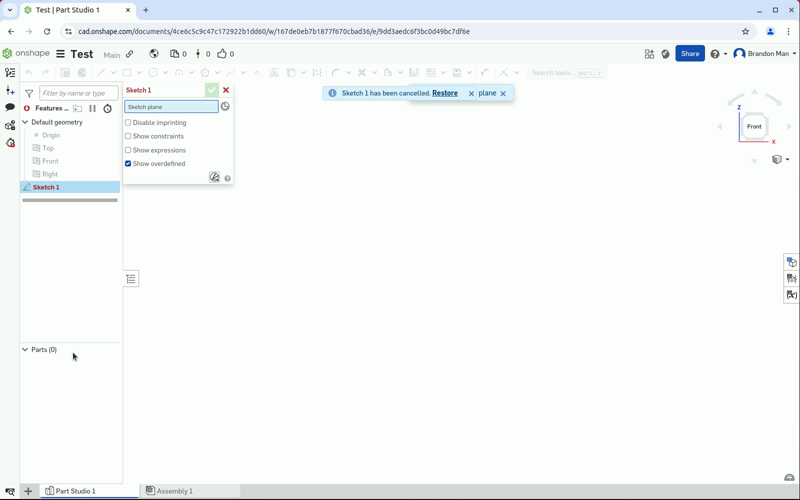
mouse_move(73, 163)
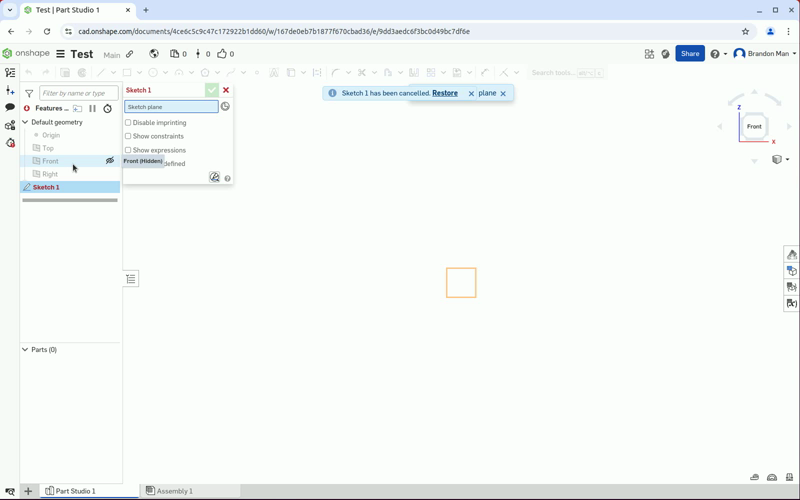
click(73, 163)
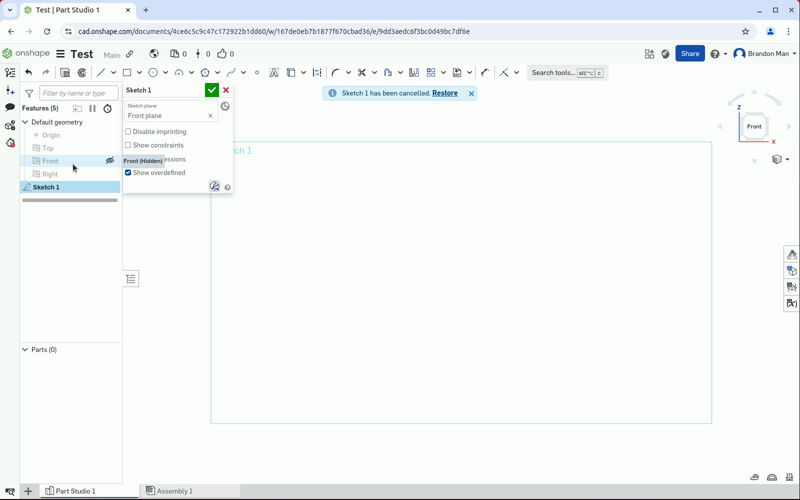
mouse_move(73, 352)
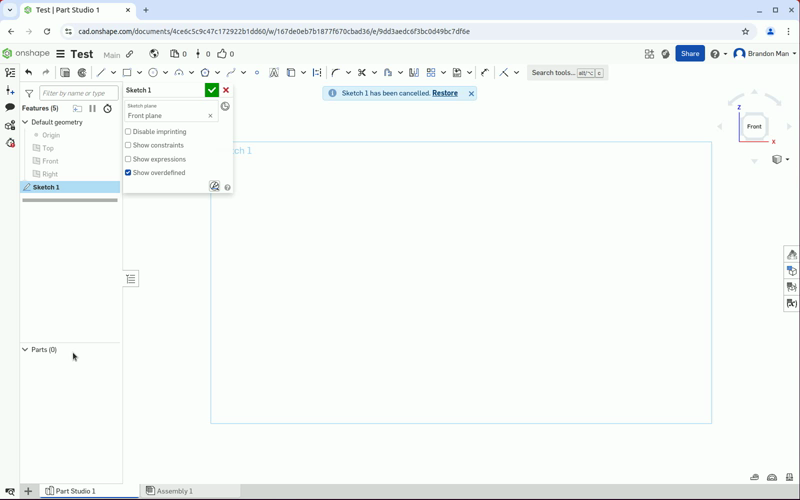
key(y)
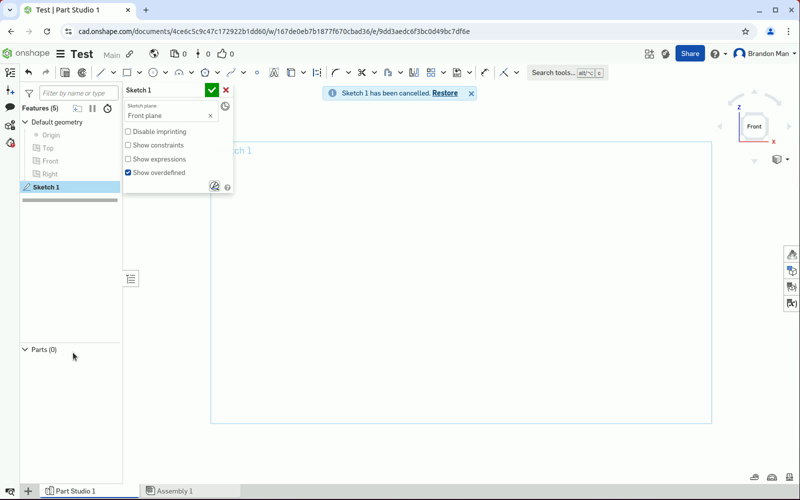
key(l)
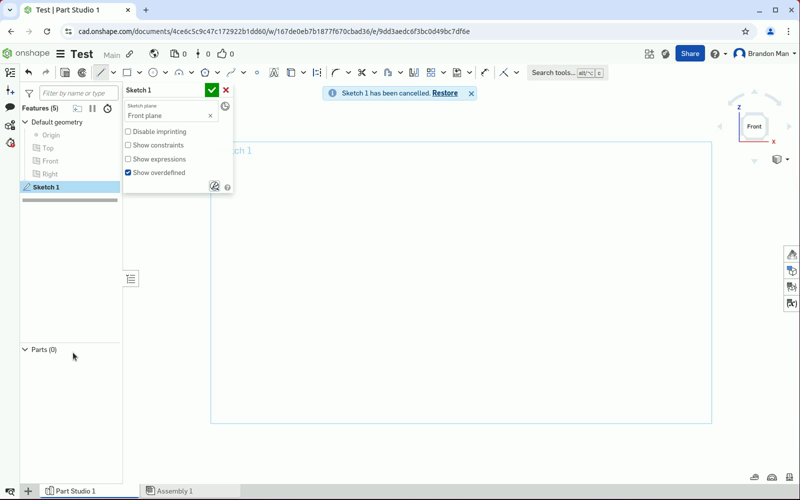
key_down(shift)
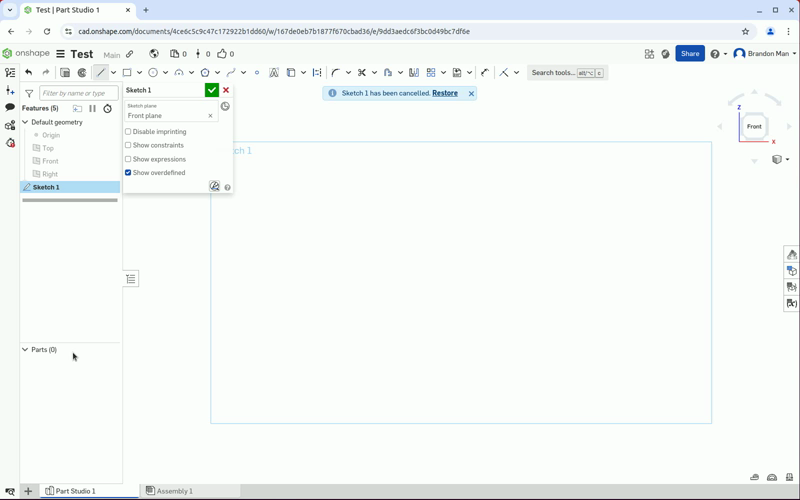
mouse_move(348, 349)
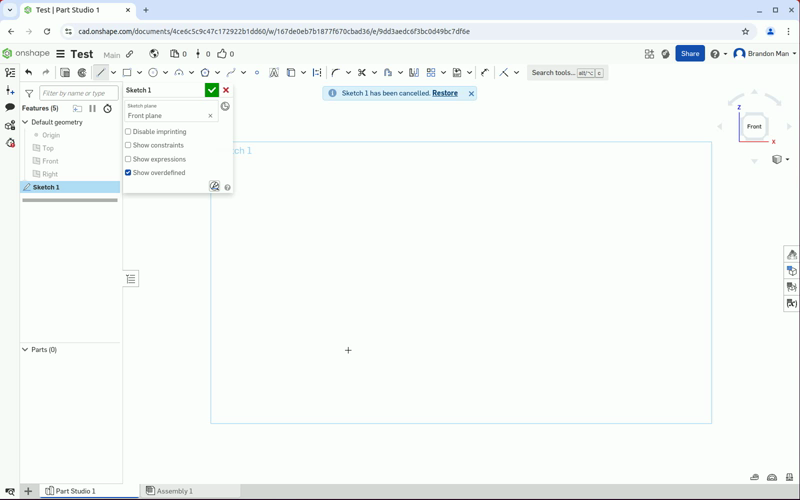
click(348, 349)
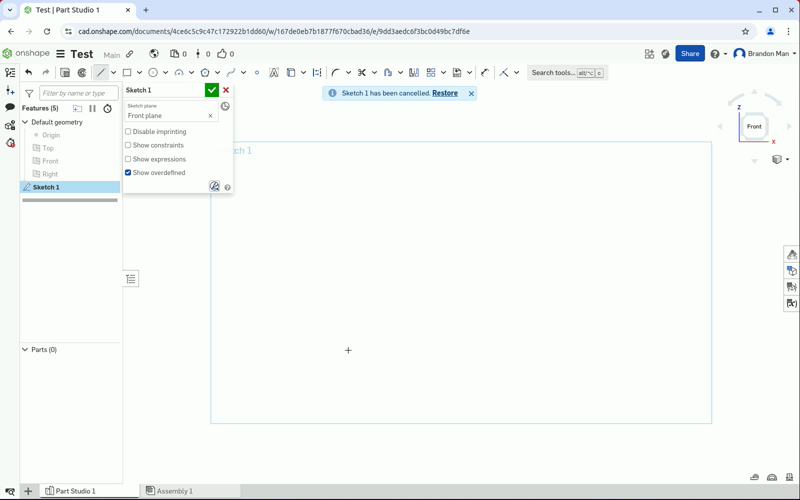
key_up(shift)
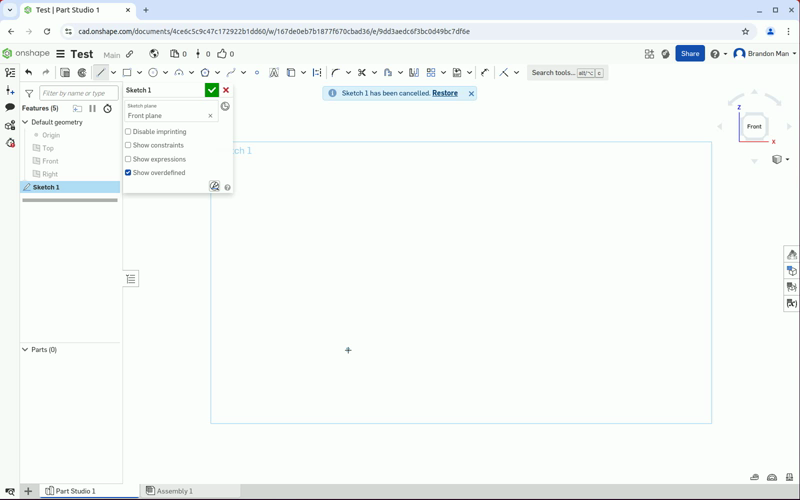
key_down(shift)
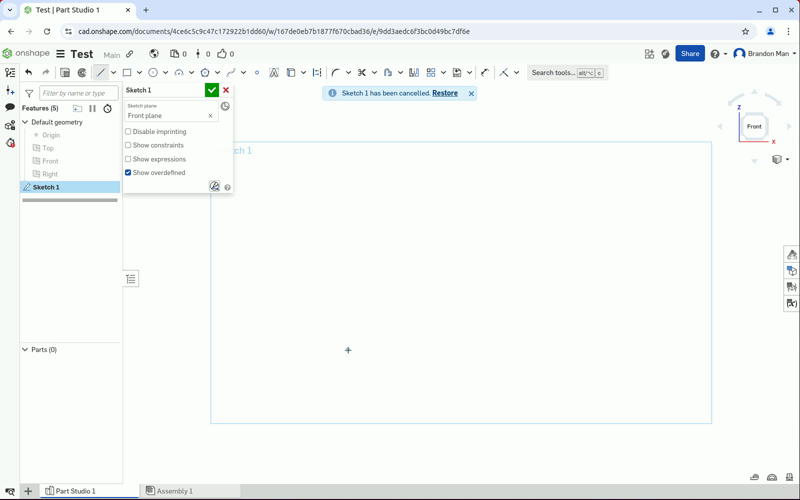
mouse_move(572, 349)
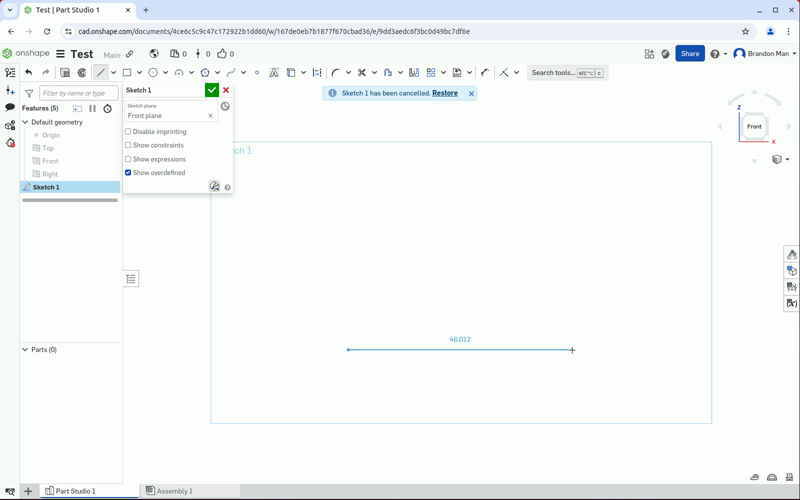
click(572, 349)
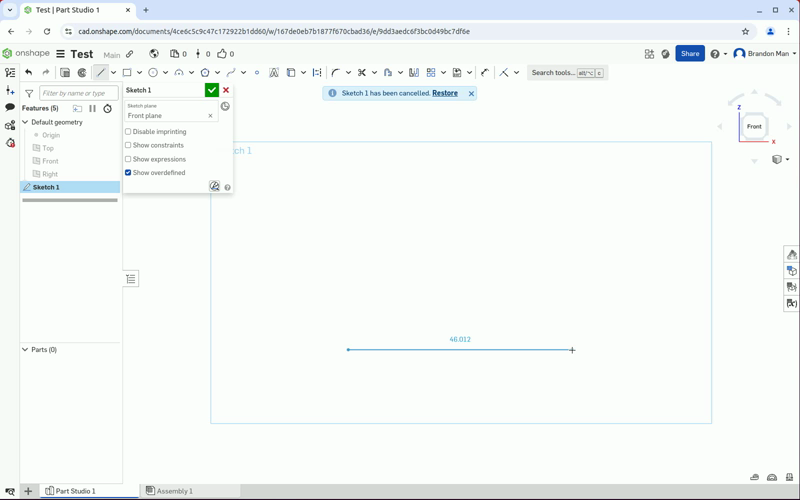
key_up(shift)
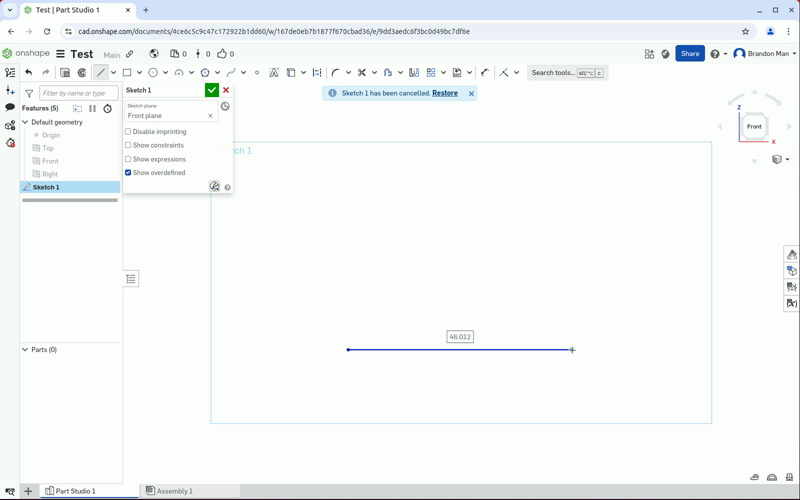
key_down(shift)
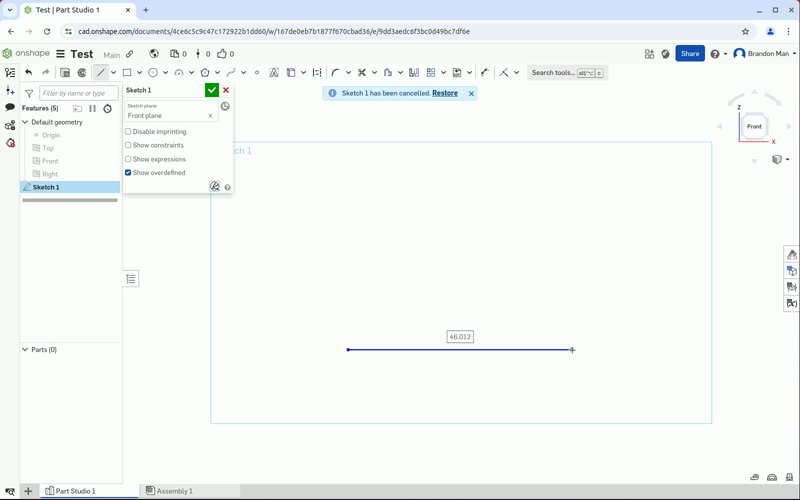
mouse_move(572, 215)
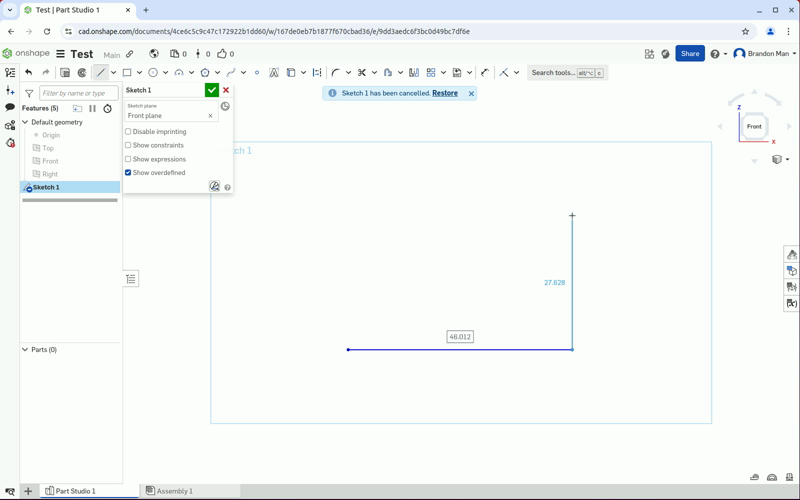
click(572, 215)
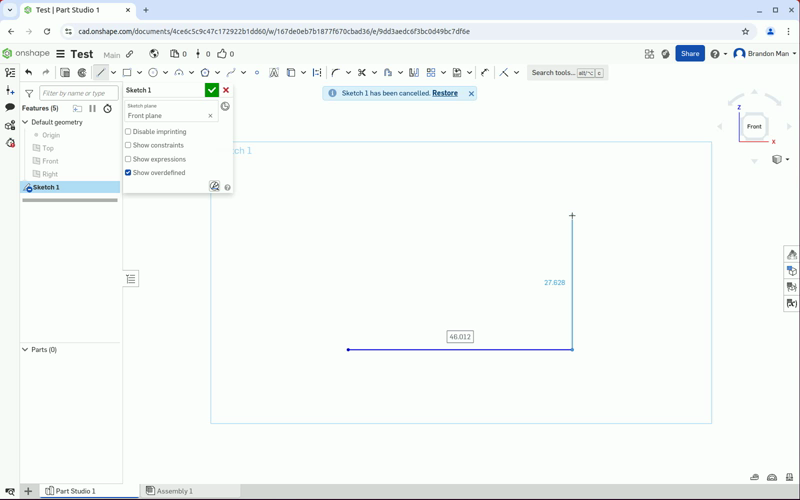
key_up(shift)
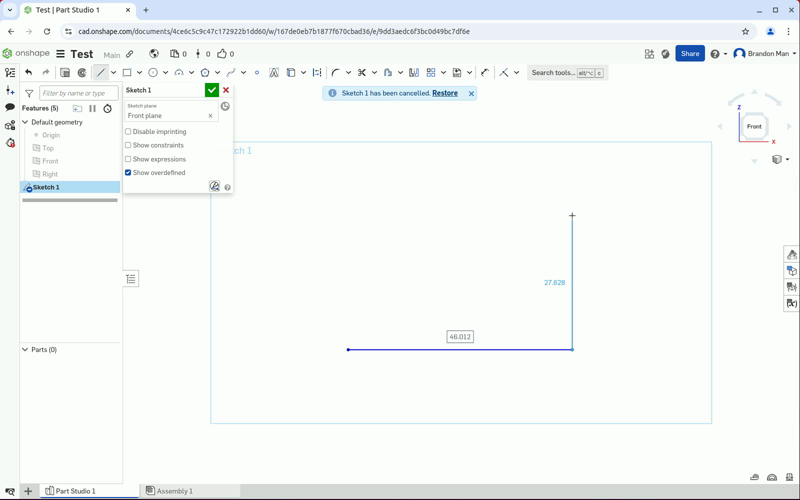
key_down(shift)
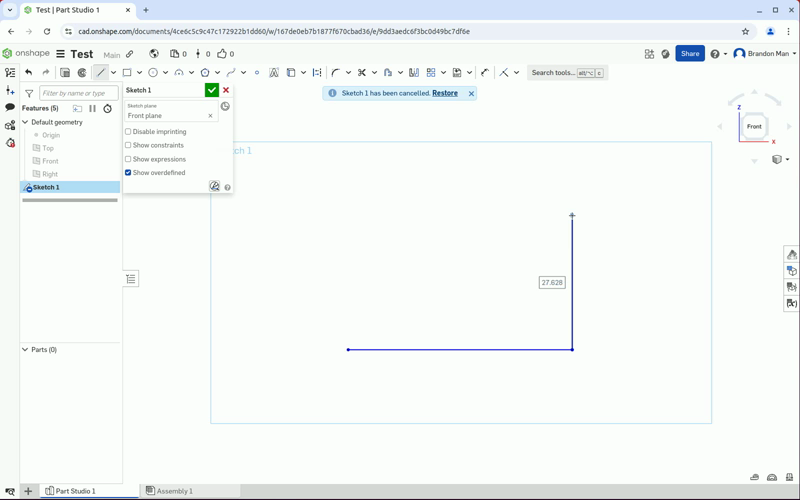
mouse_move(348, 215)
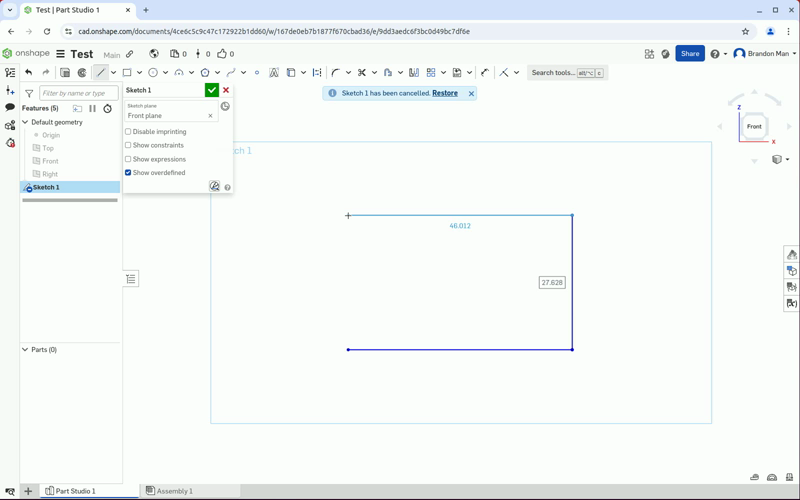
click(348, 215)
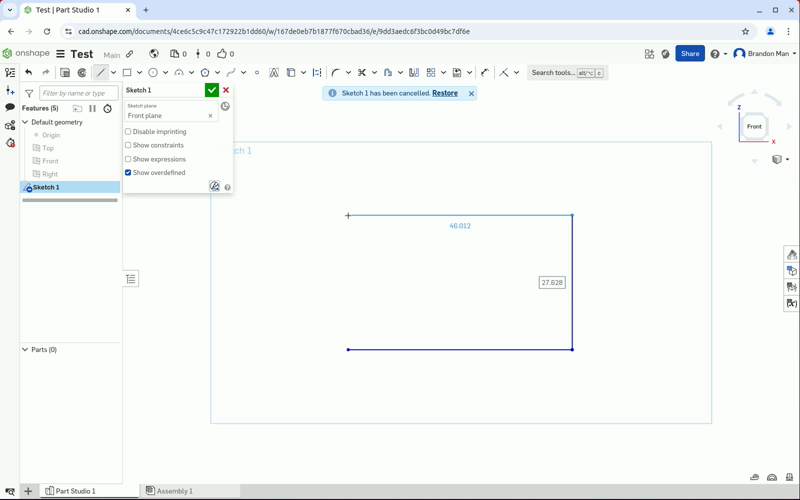
key_up(shift)
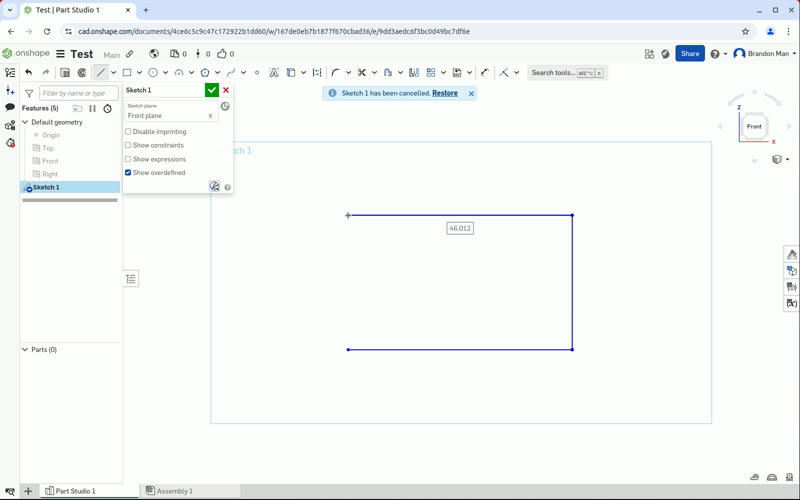
key_down(shift)
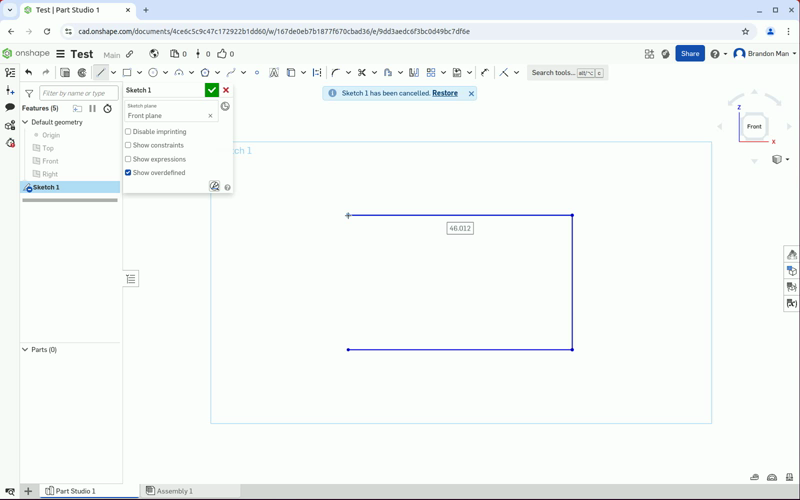
mouse_move(348, 349)
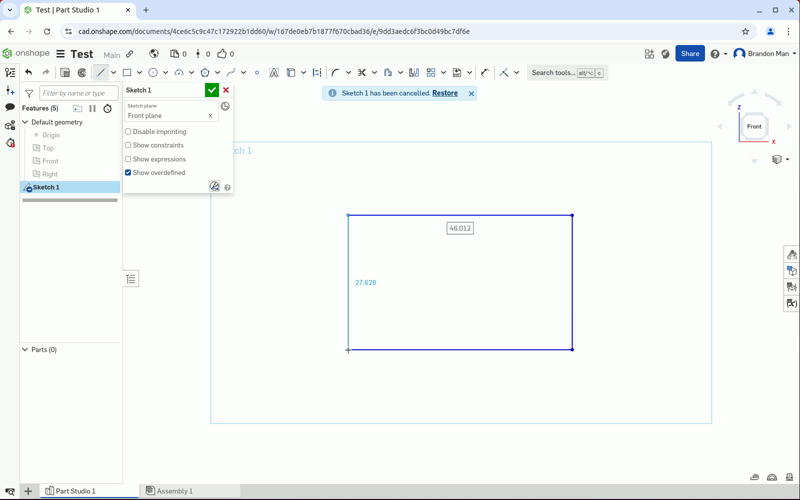
key_up(shift)
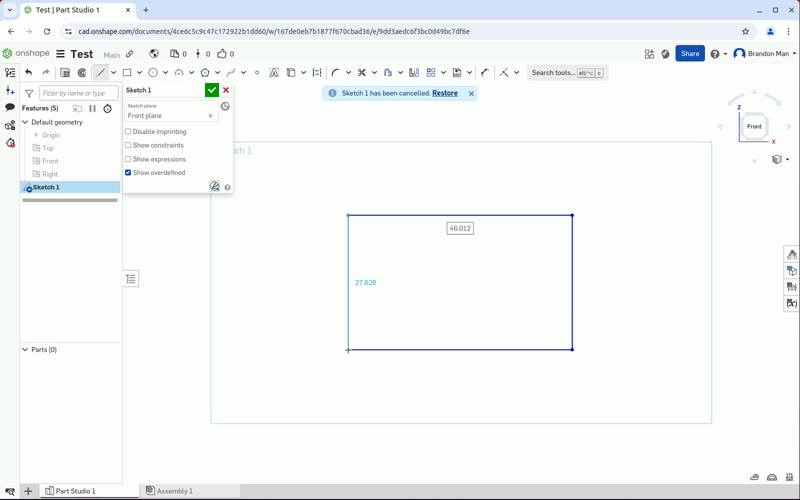
click(348, 349)
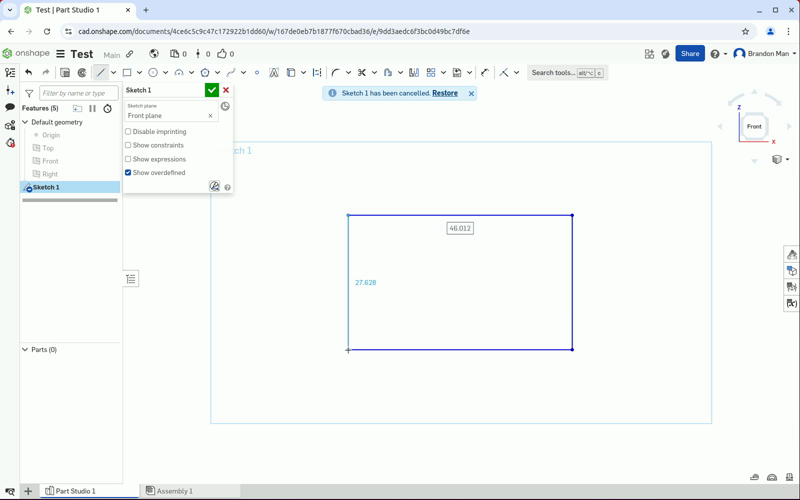
key(esc)
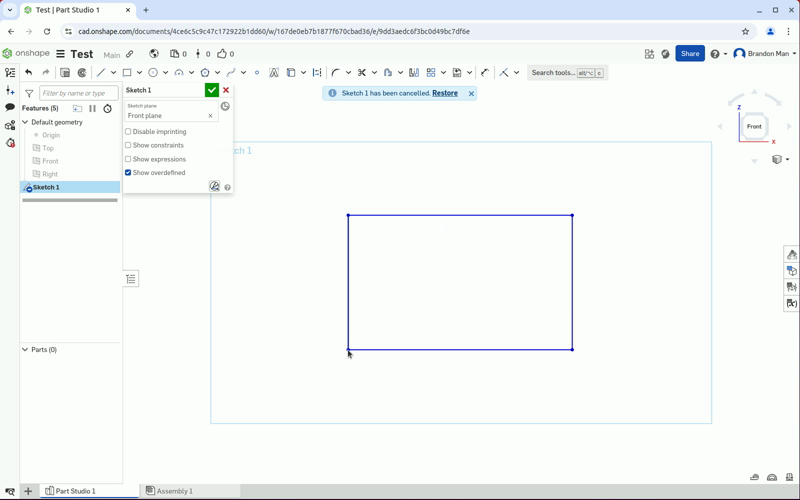
mouse_move(448, 288)
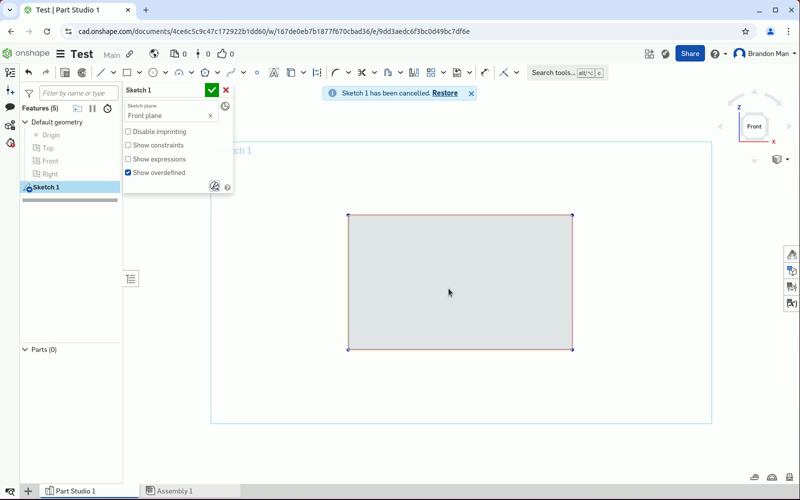
click(448, 288)
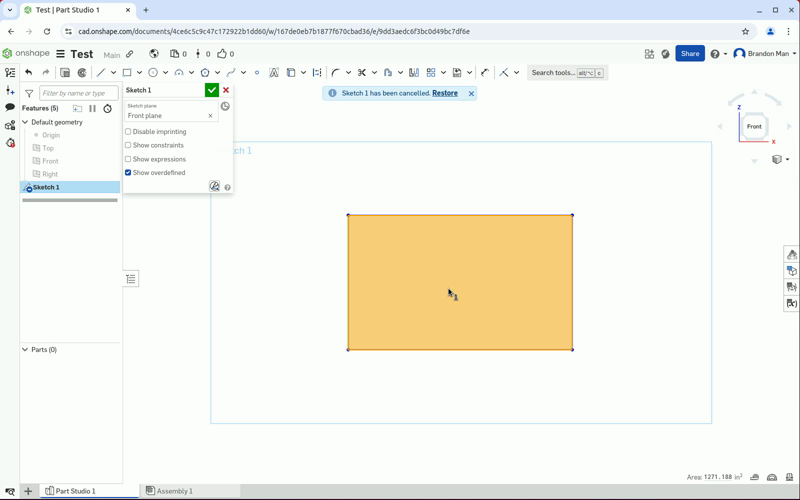
mouse_move(73, 352)
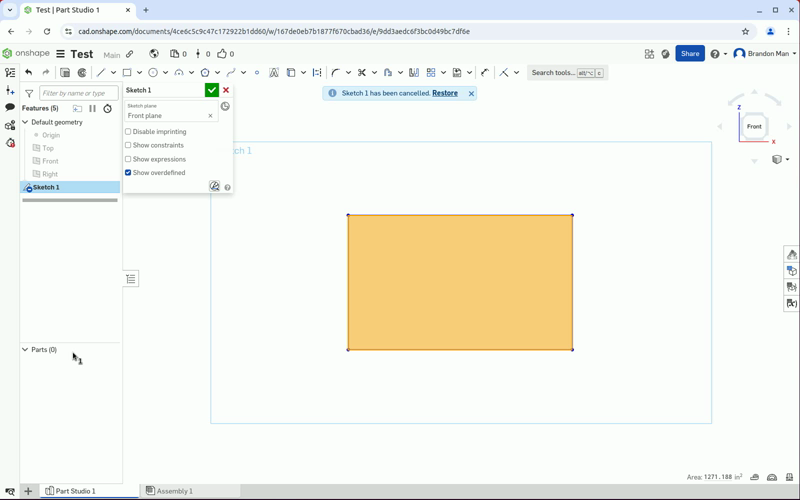
key(shift+y)
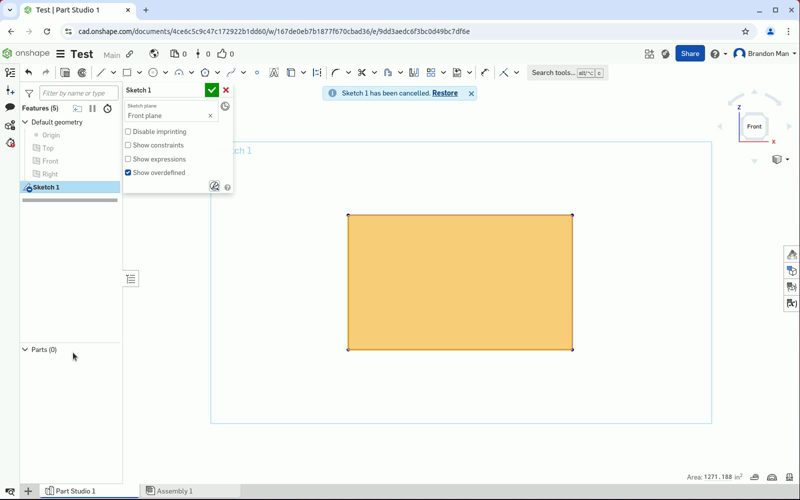
key(shift+e)
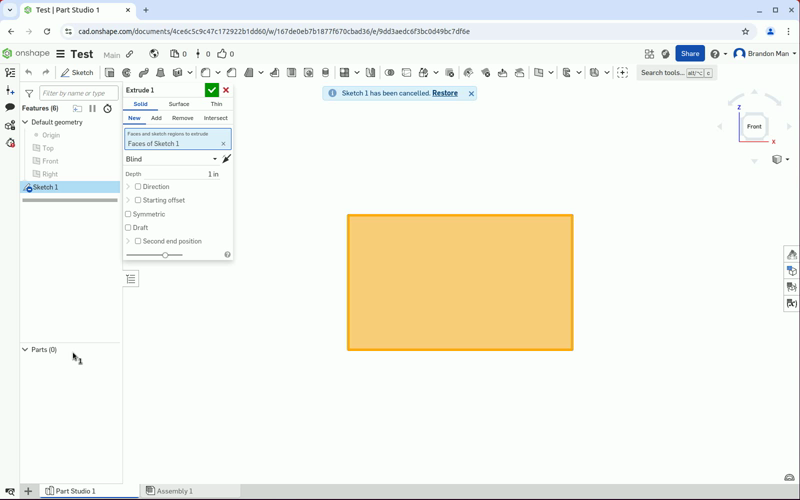
mouse_move(143, 106)
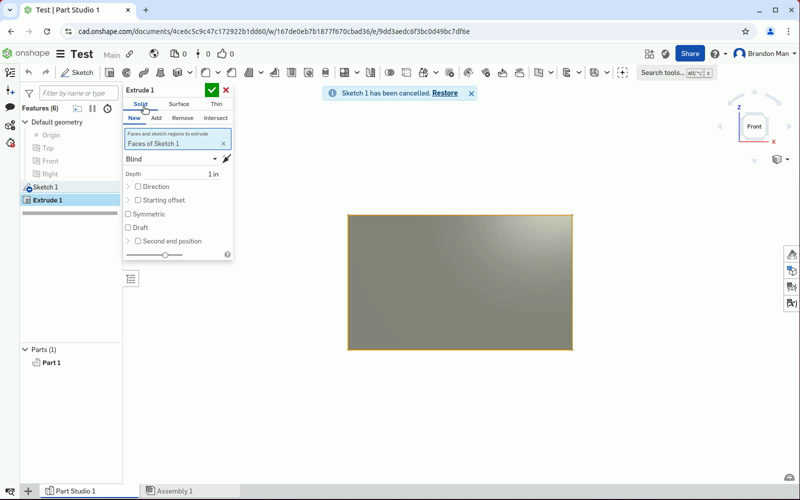
click(143, 106)
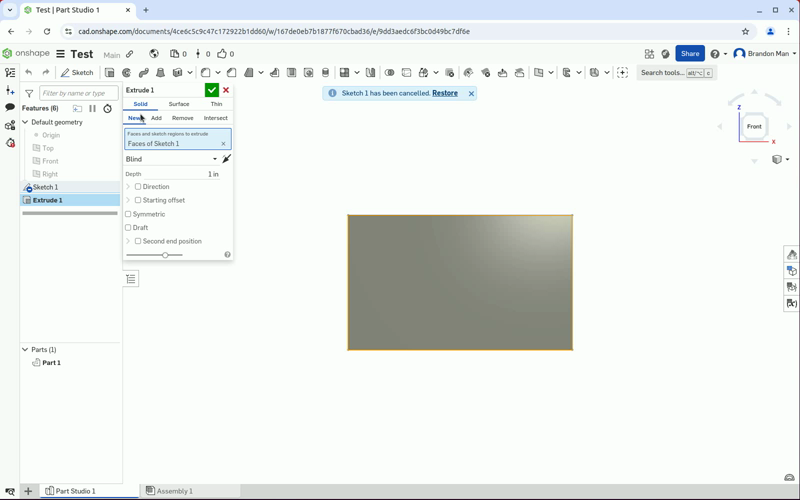
mouse_move(137, 120)
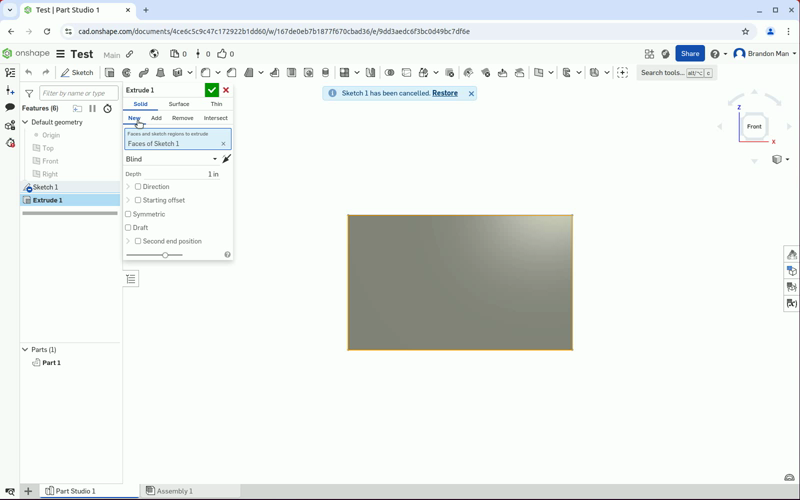
click(137, 120)
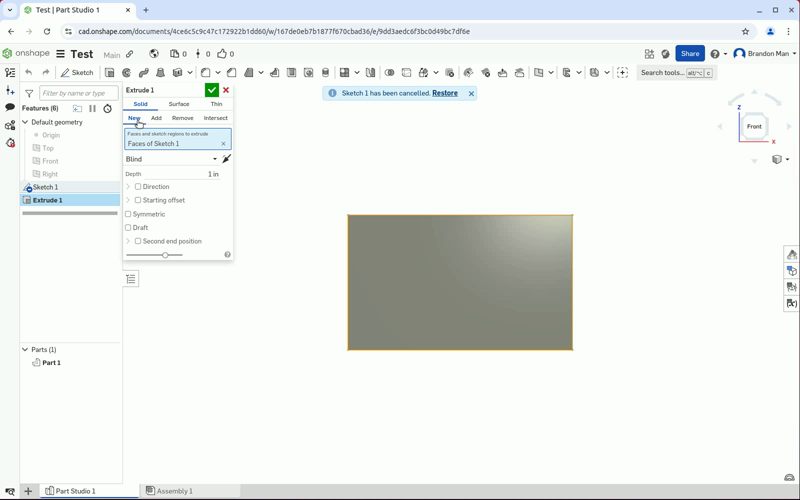
key(tab, 4)
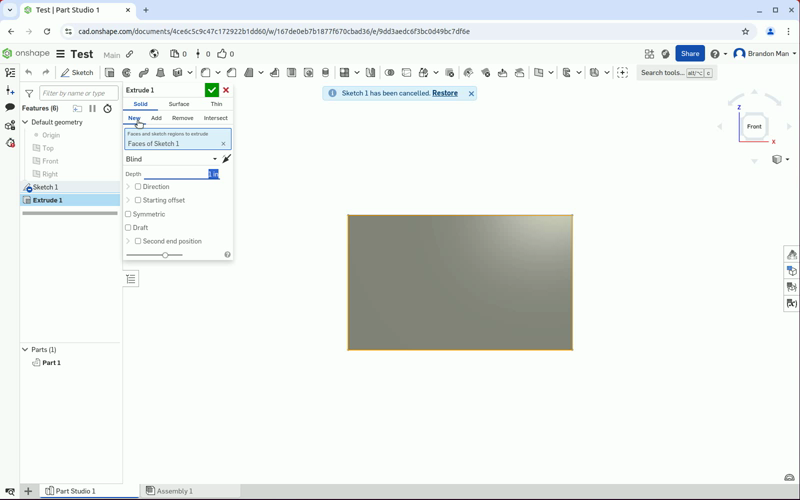
text(12.036)
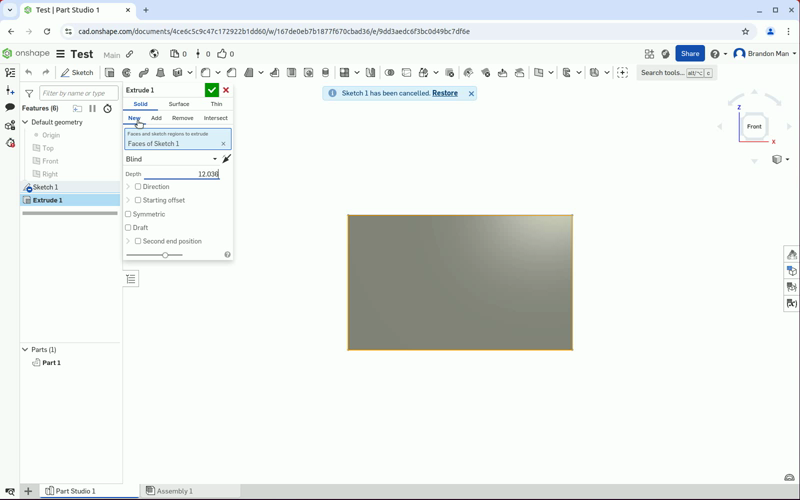
key(tab, 3)
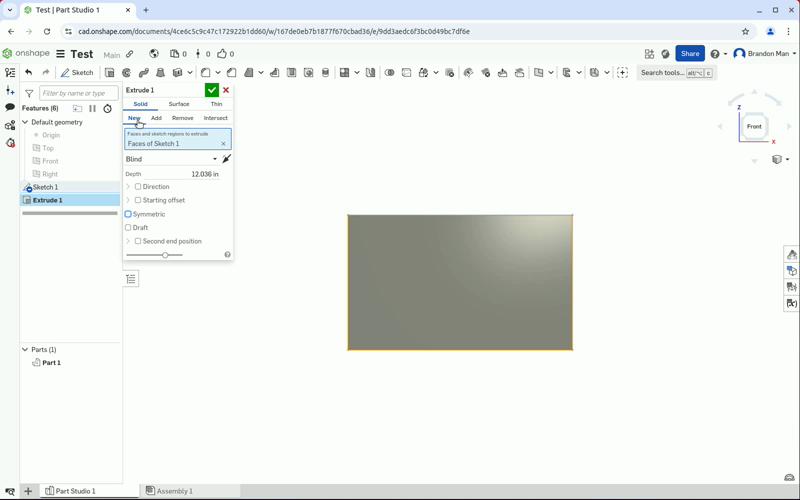
key(space)
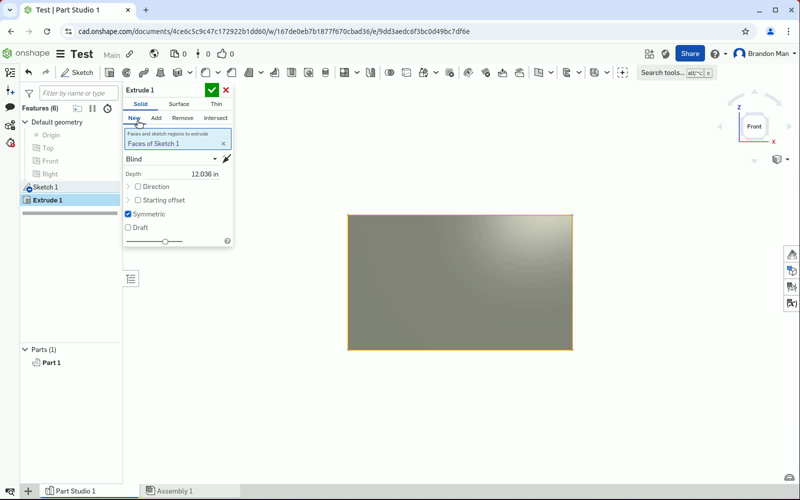
key(enter)
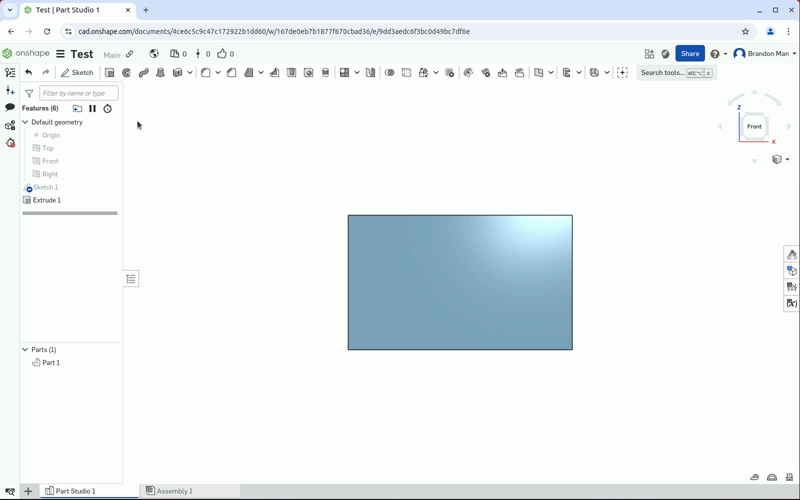
key(shift+h)
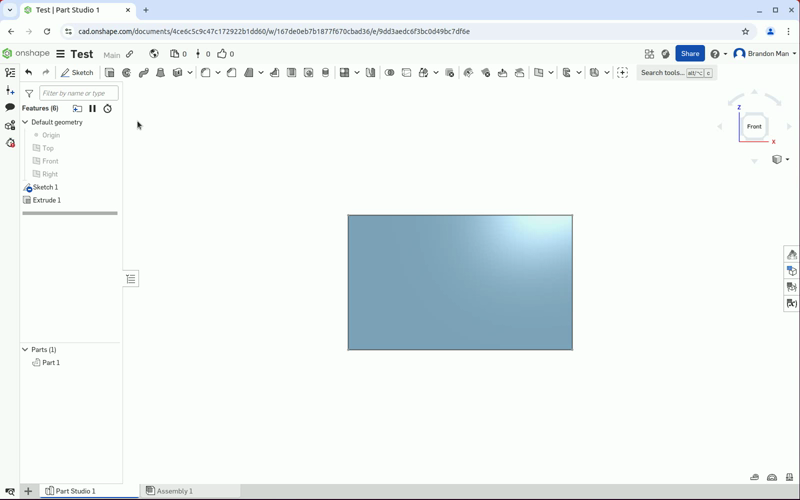
key(shift+h)
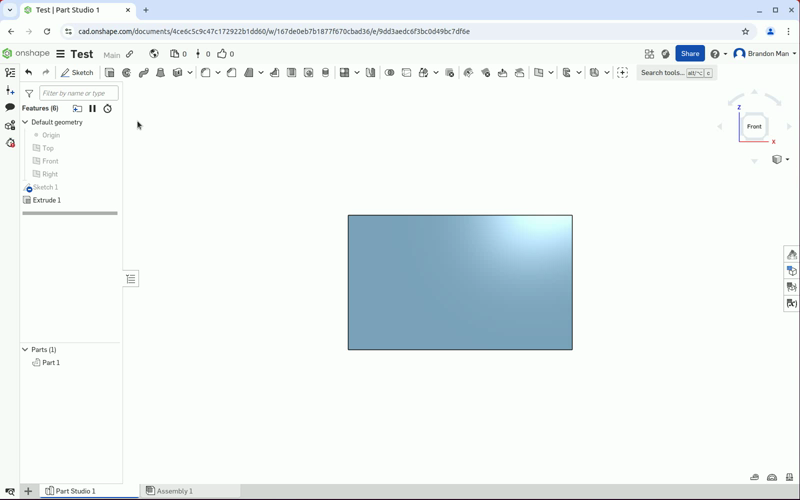
mouse_move(73, 189)
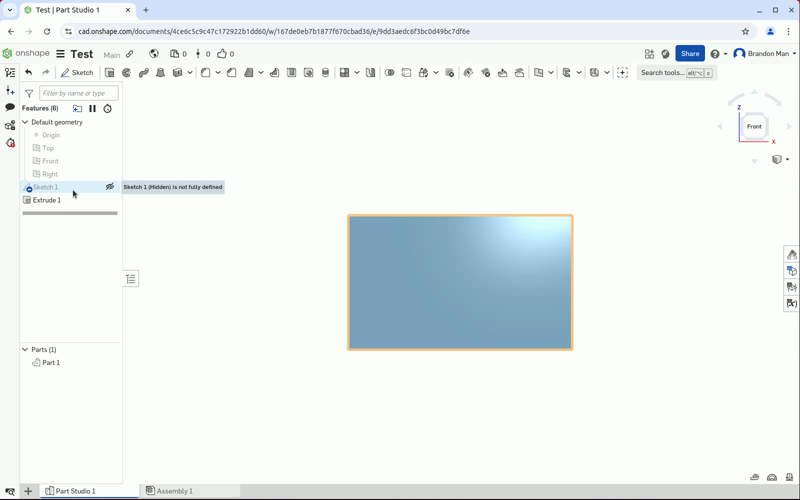
click(73, 189)
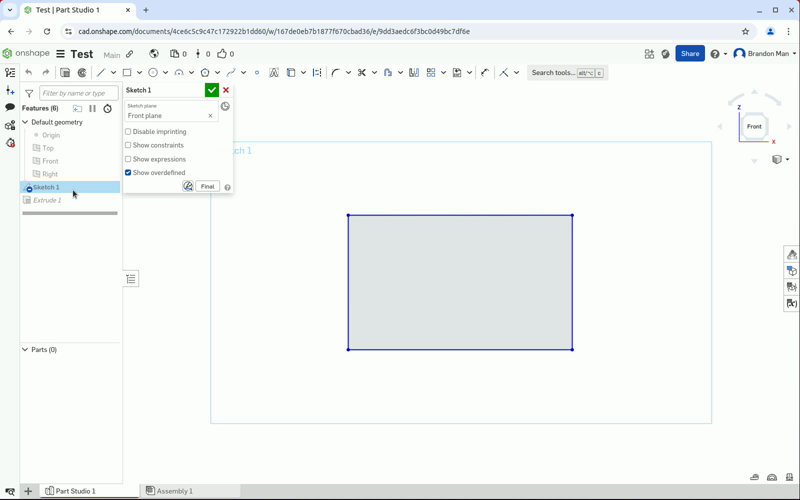
mouse_move(229, 92)
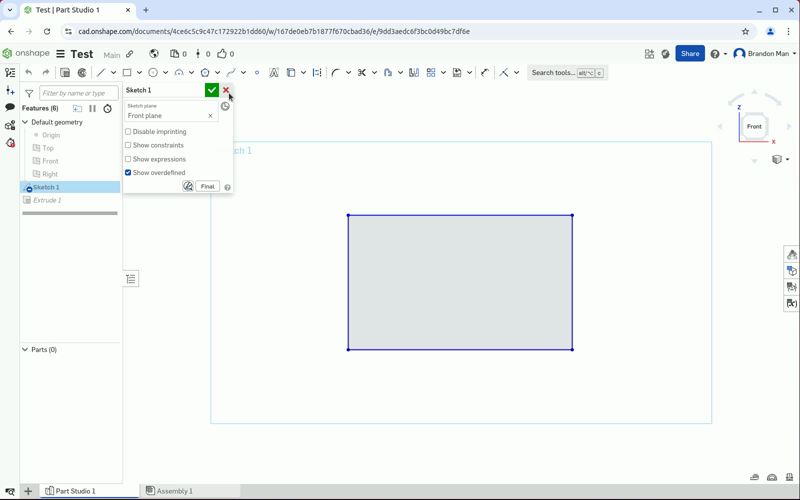
click(229, 92)
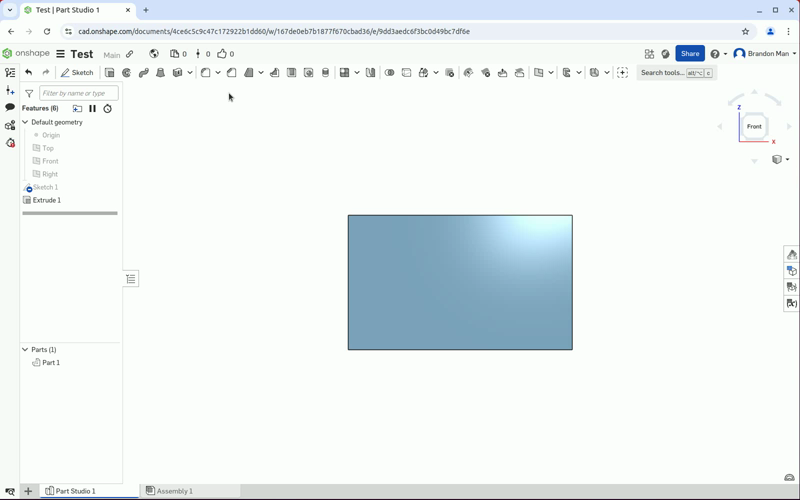
mouse_move(541, 75)
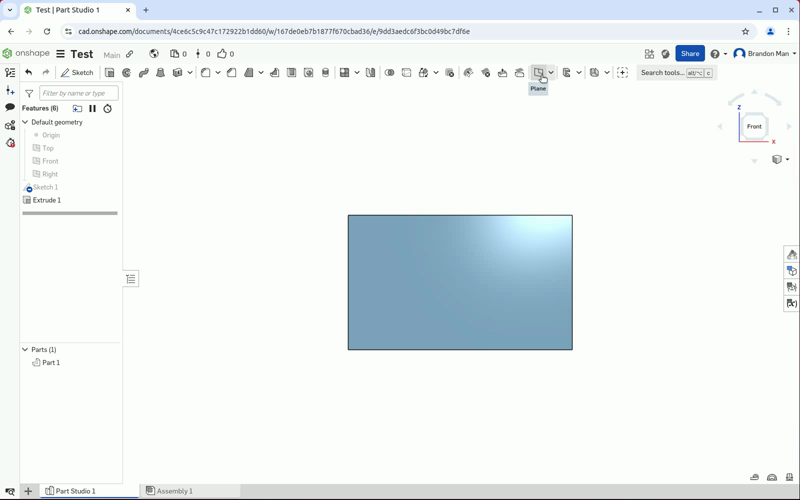
click(541, 75)
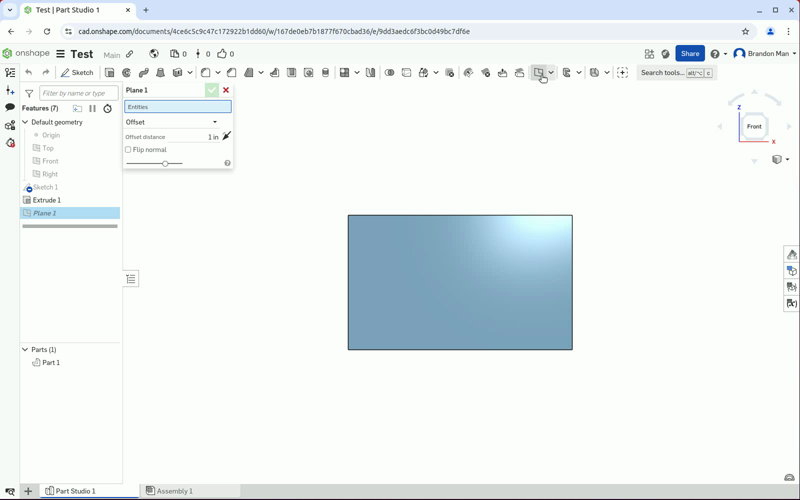
mouse_move(73, 163)
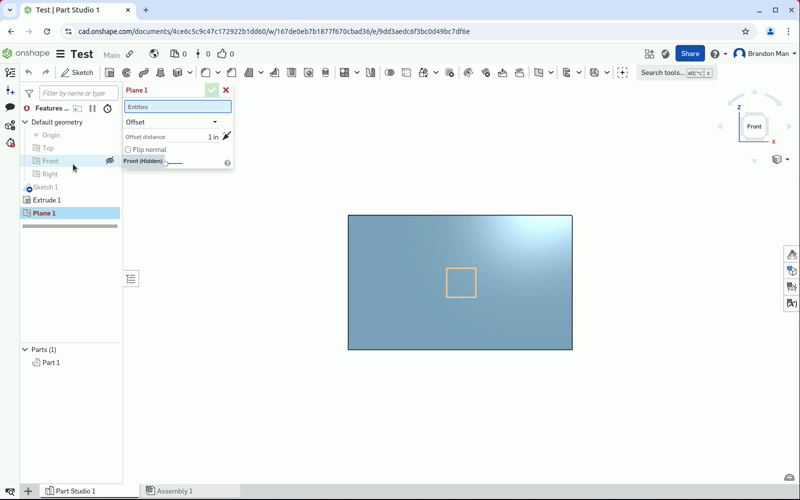
click(73, 163)
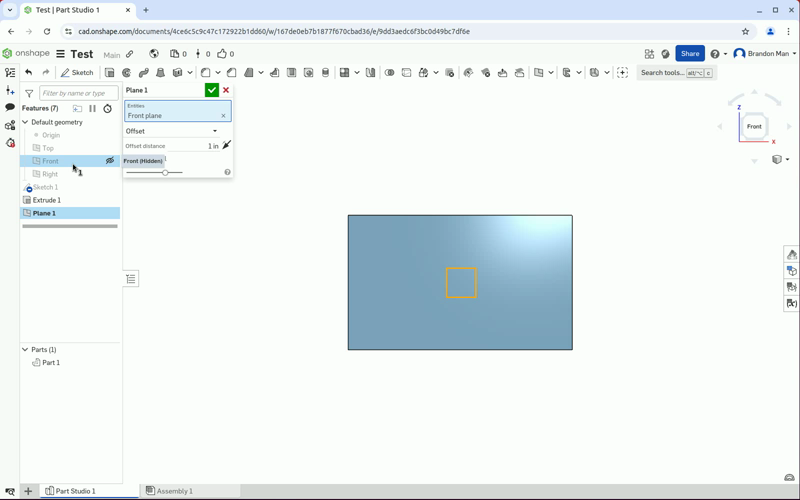
key(tab, 2)
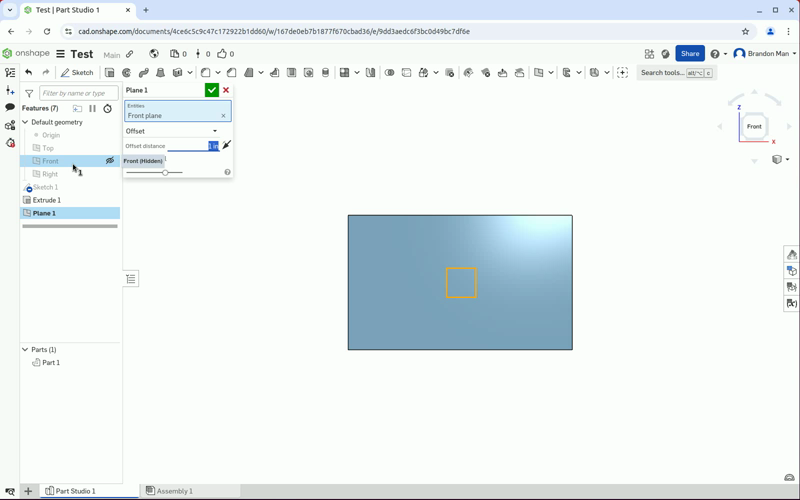
text(6.008)
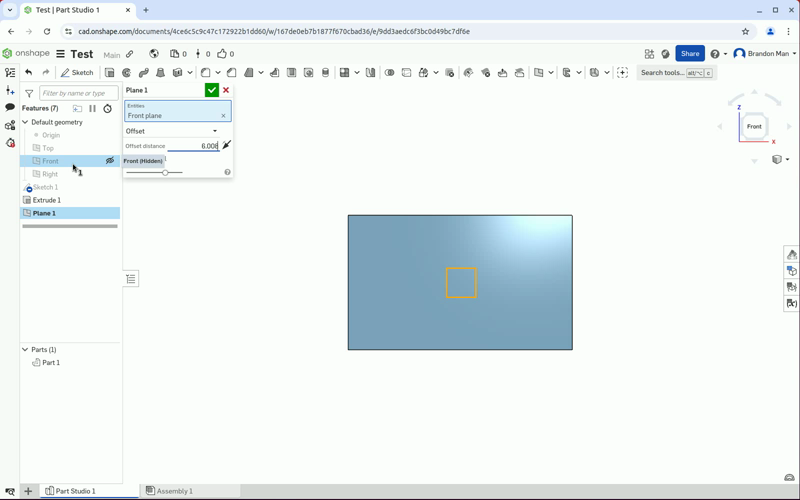
key(enter, 2)
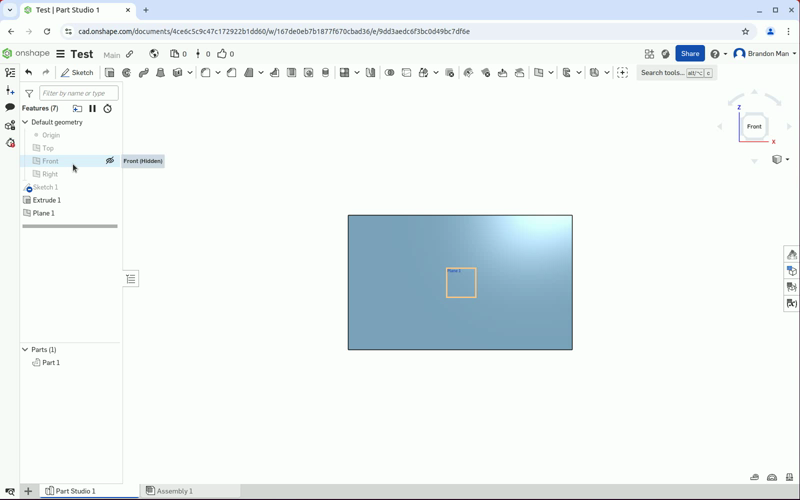
key(shift+s)
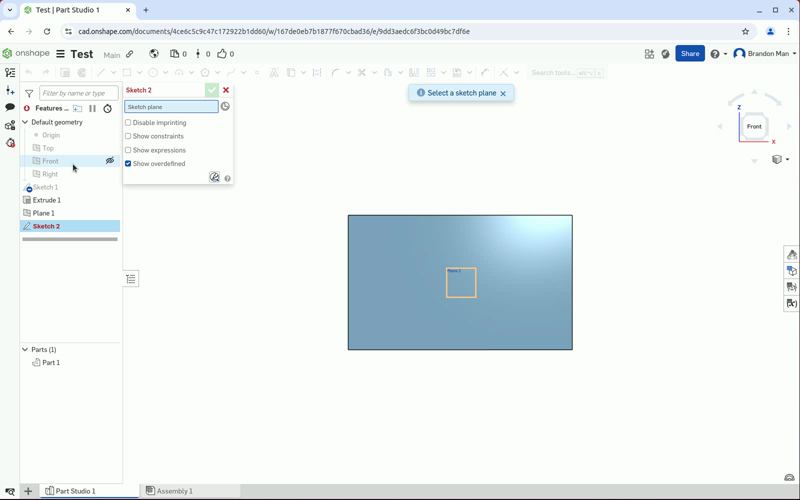
mouse_move(73, 215)
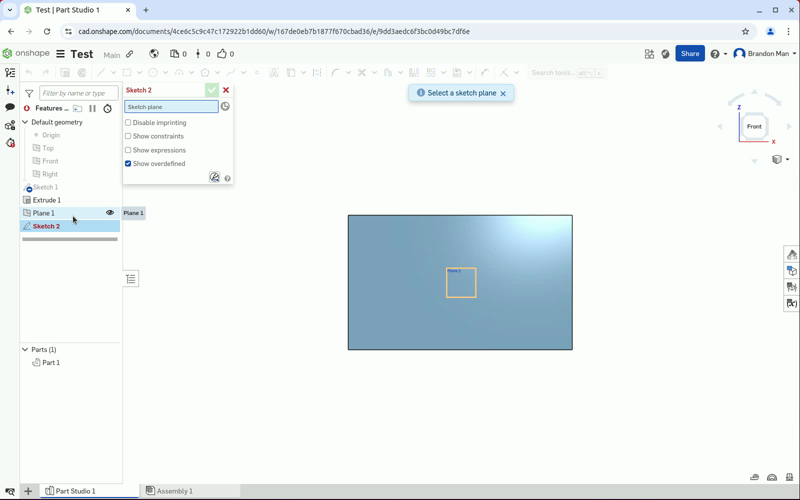
click(73, 215)
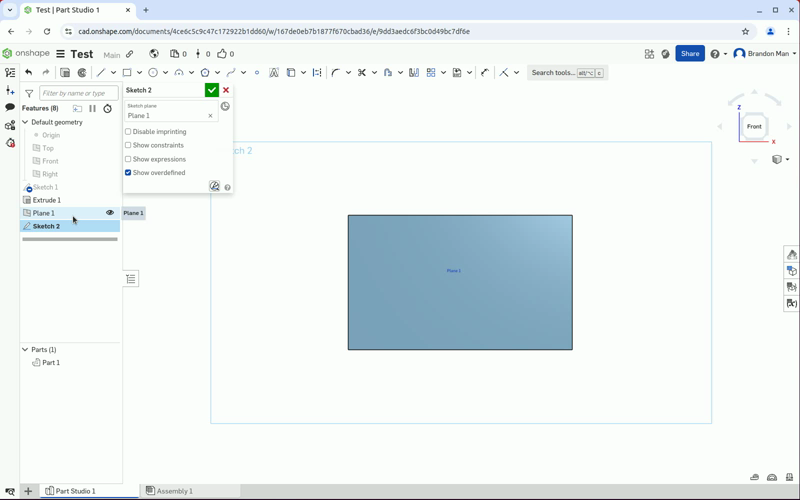
mouse_move(73, 352)
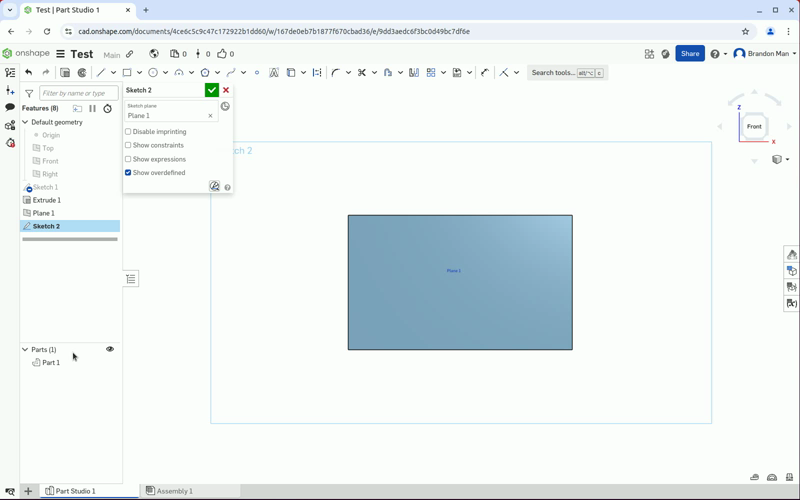
key(y)
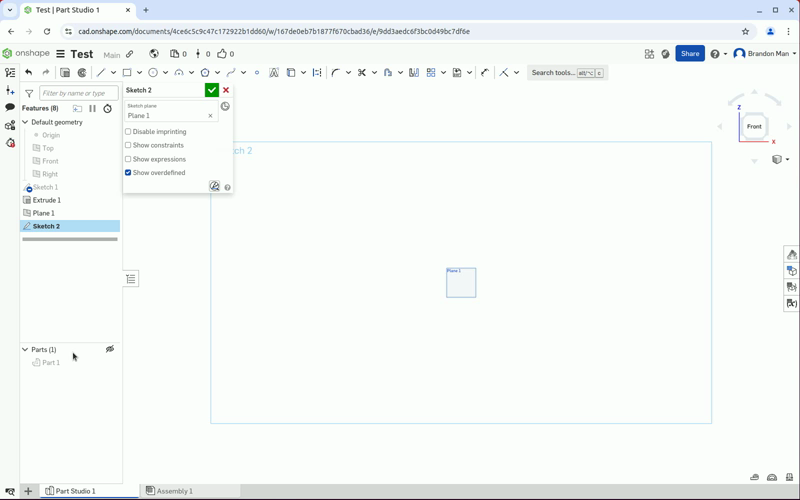
key(c)
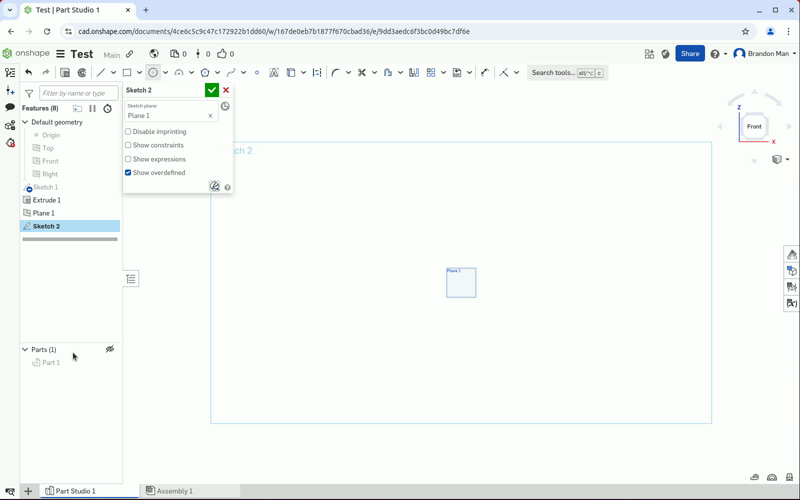
key_down(shift)
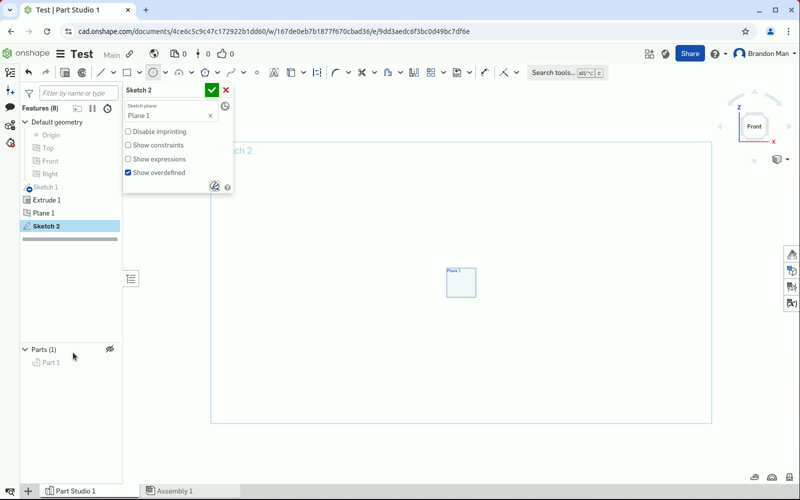
mouse_move(405, 309)
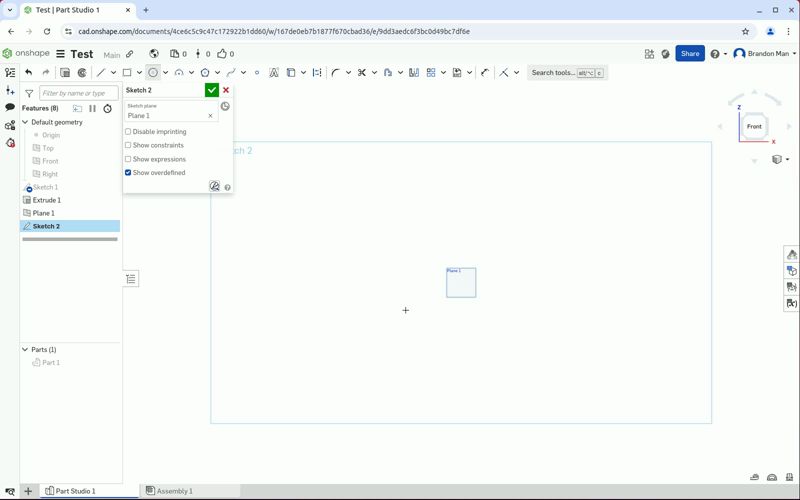
click(405, 309)
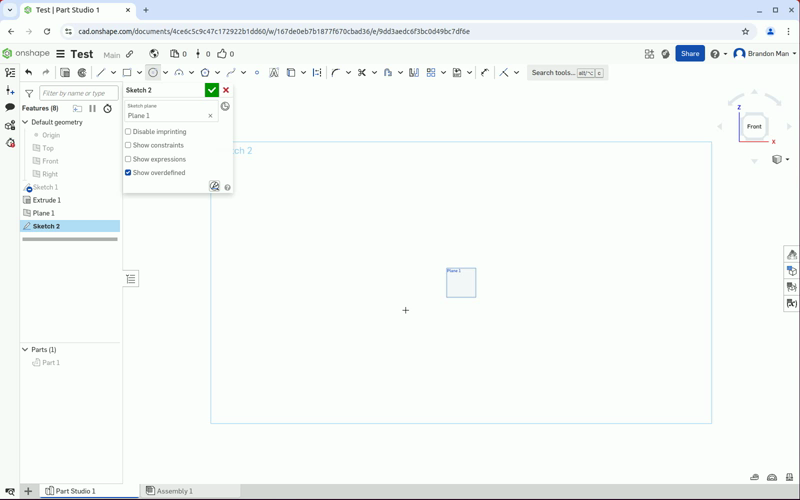
key_up(shift)
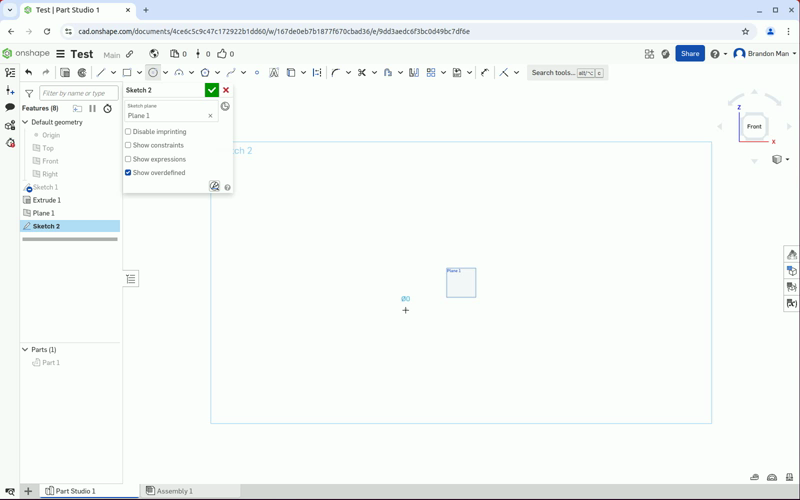
mouse_move(429, 309)
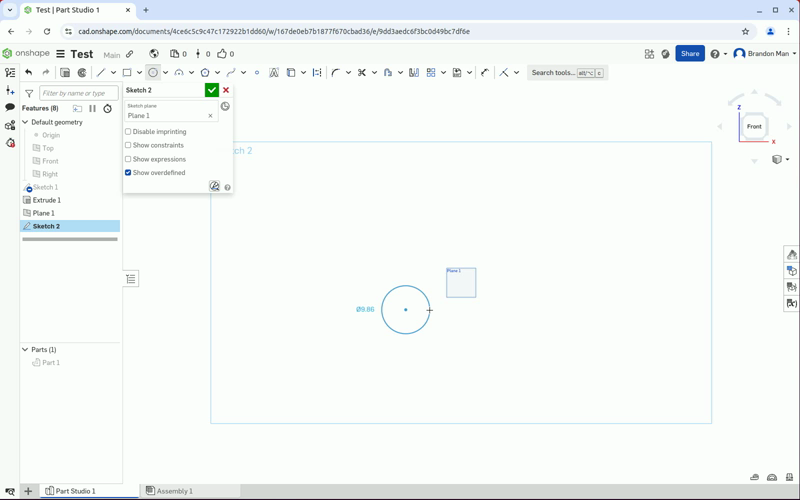
click(429, 309)
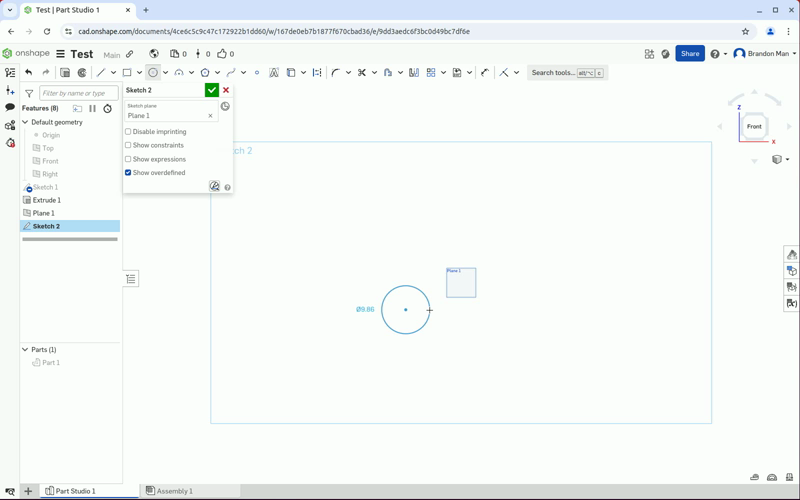
key(esc)
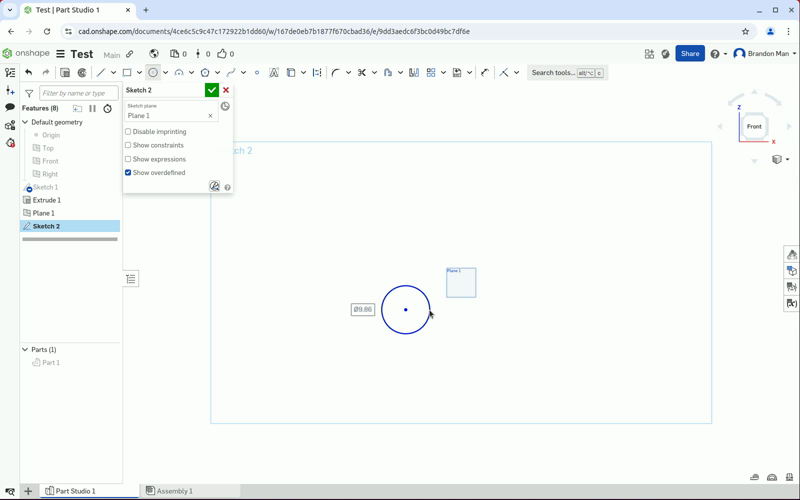
mouse_move(407, 305)
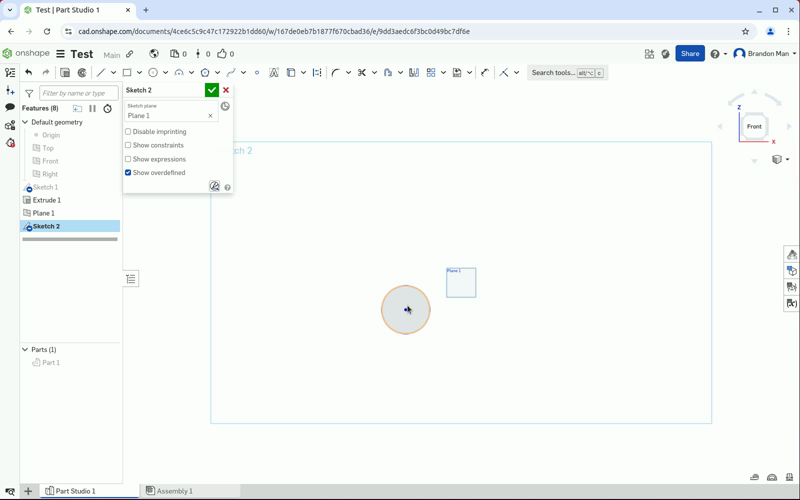
click(407, 305)
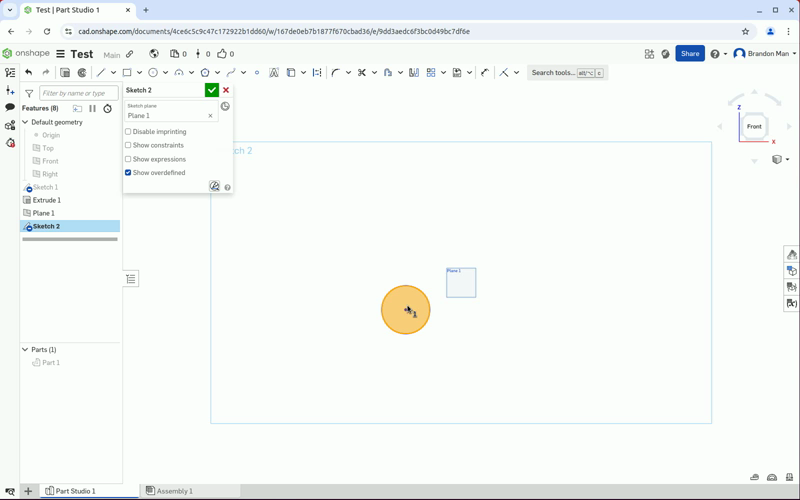
mouse_move(73, 352)
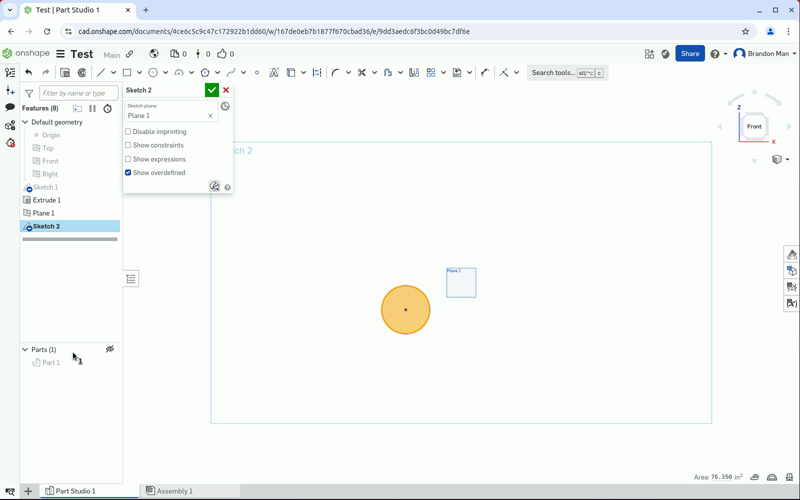
key(shift+y)
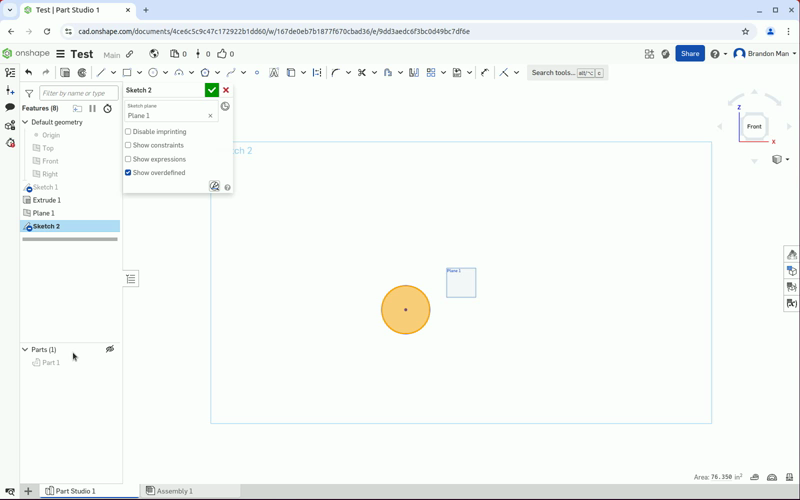
key(shift+e)
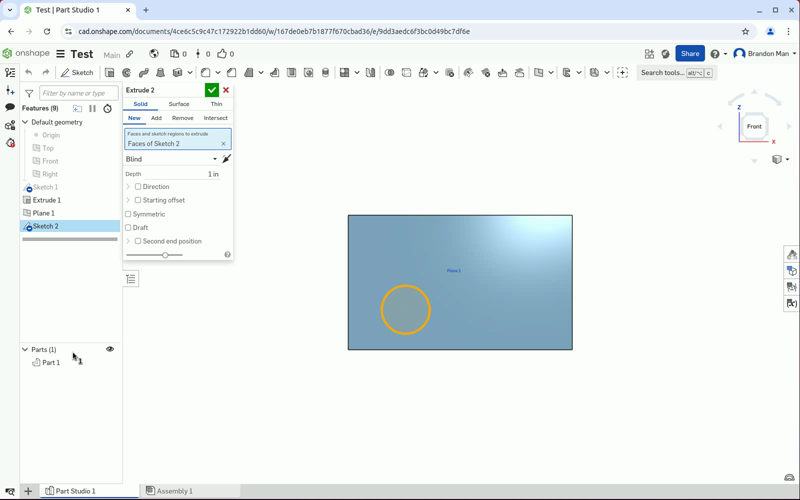
mouse_move(143, 106)
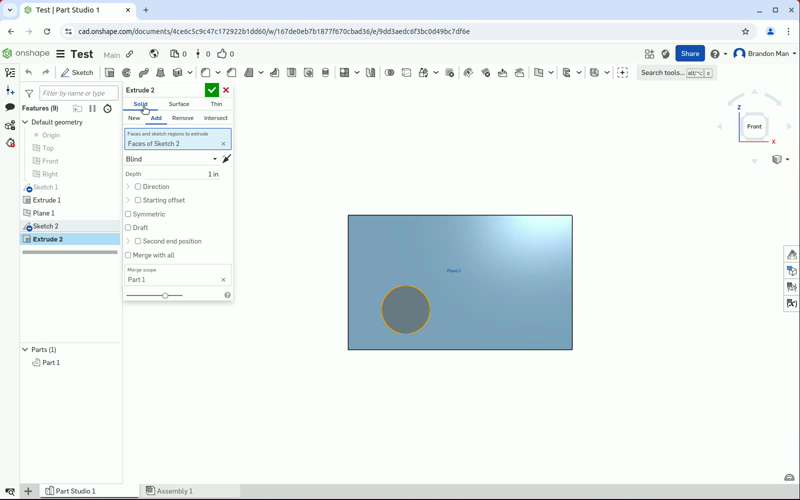
click(143, 106)
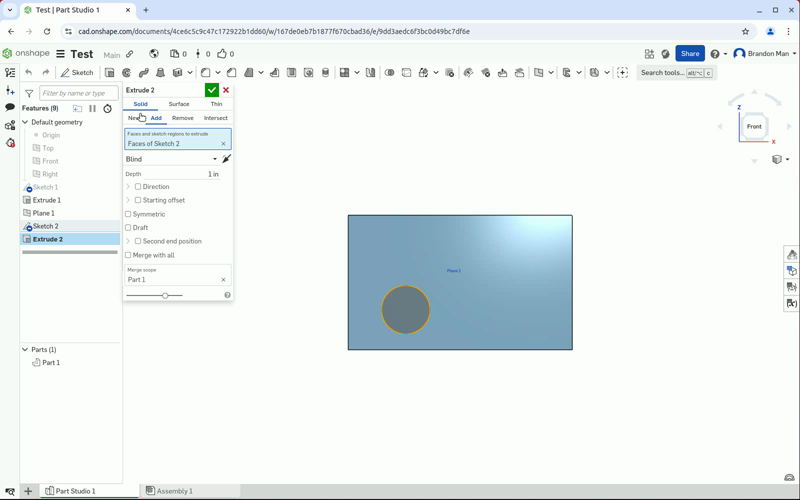
mouse_move(137, 120)
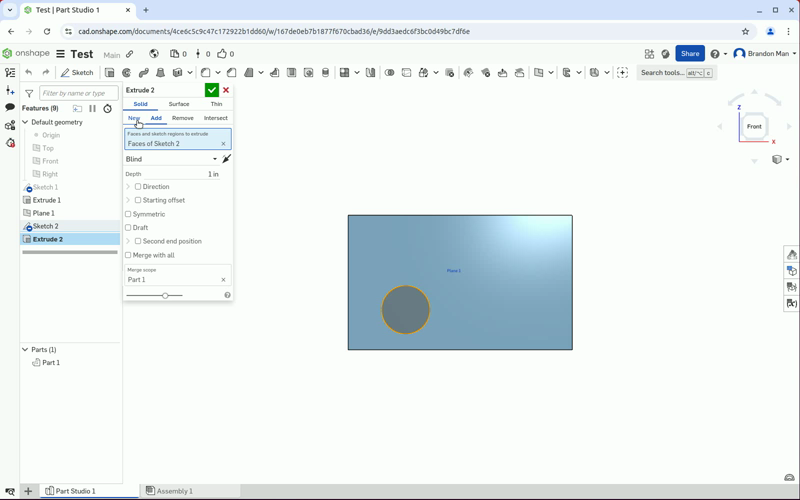
click(137, 120)
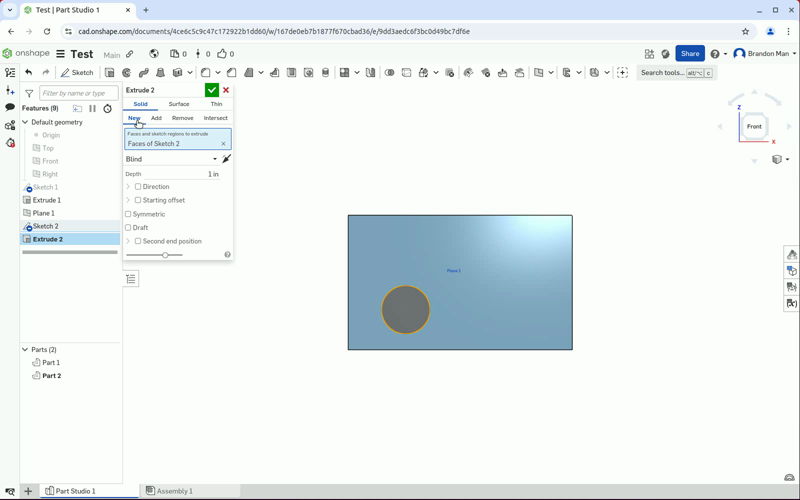
key(tab, 4)
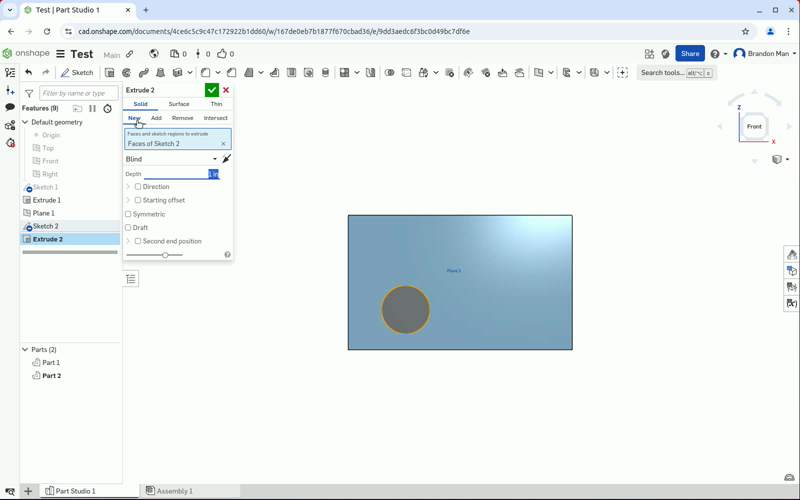
text(12.276)
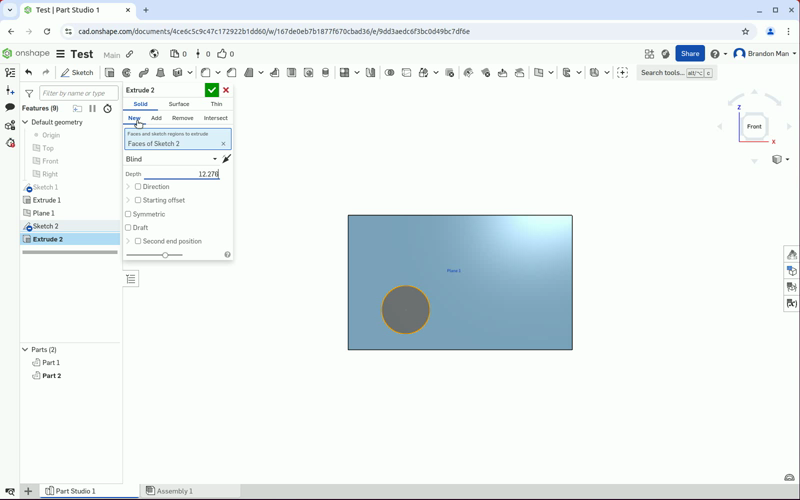
key(enter)
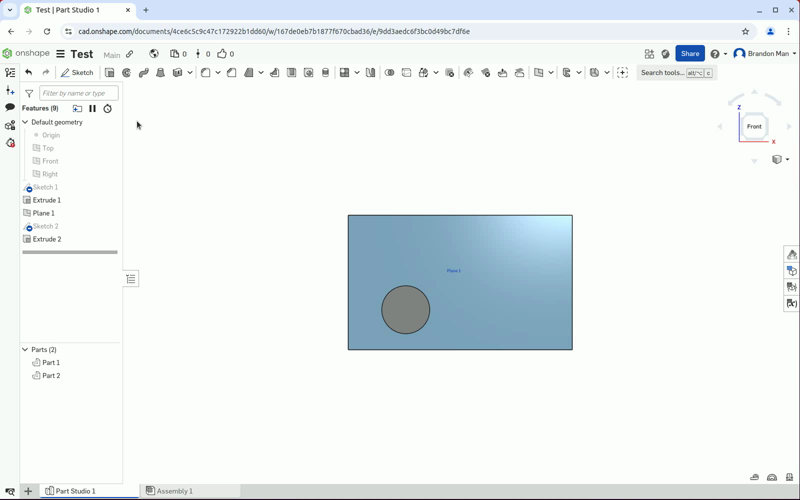
key(shift+h)
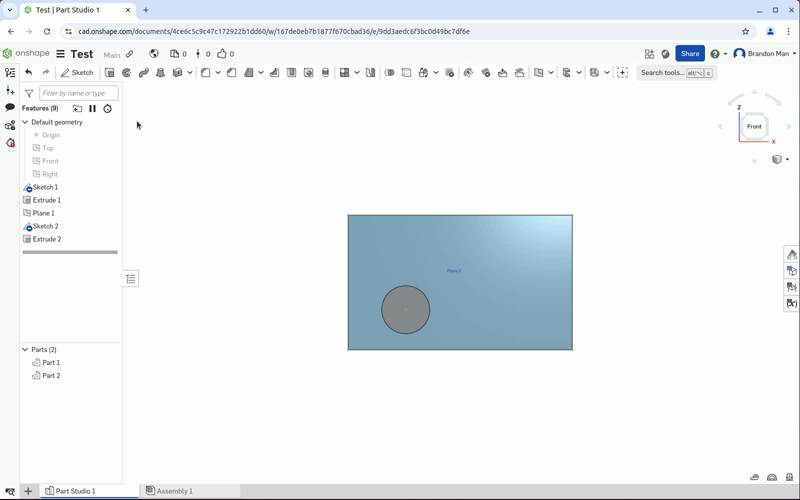
key(shift+h)
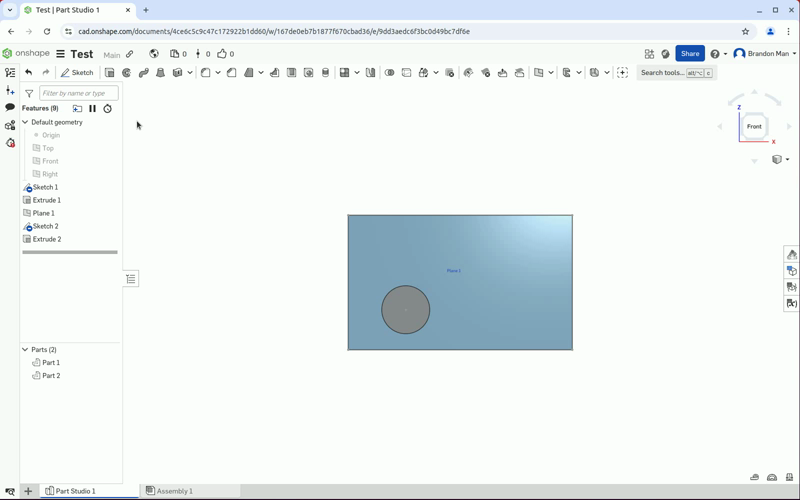
key(shift+7)
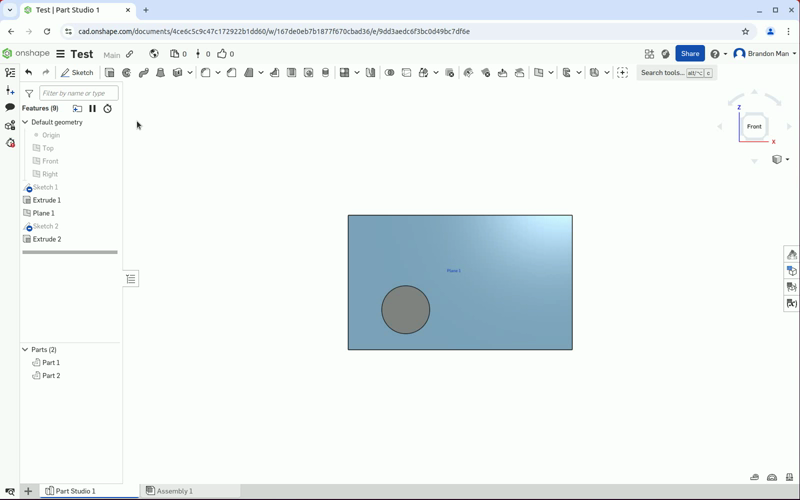
key(left, 2)
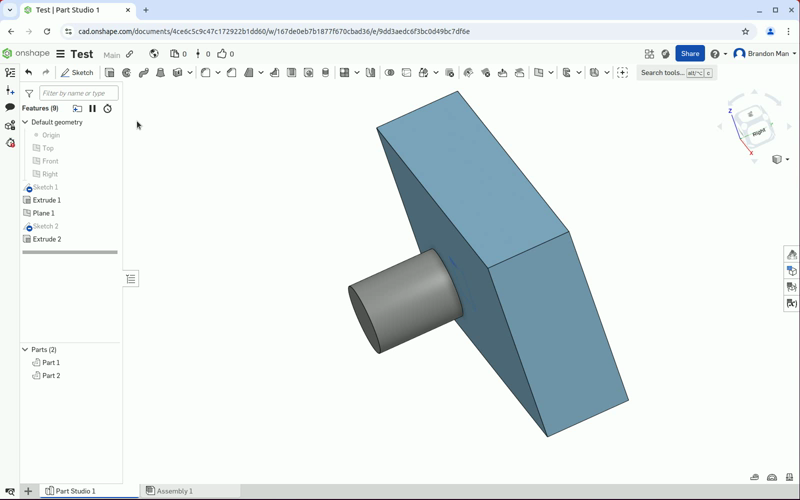
key(down, 2)
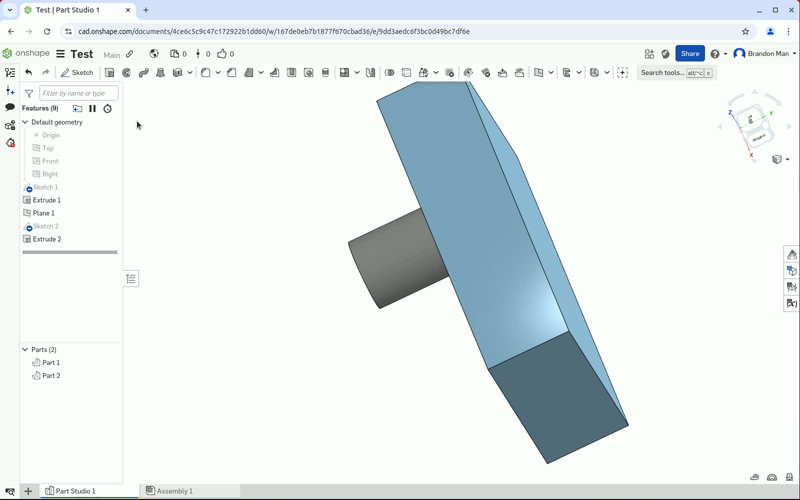
key(up, 2)
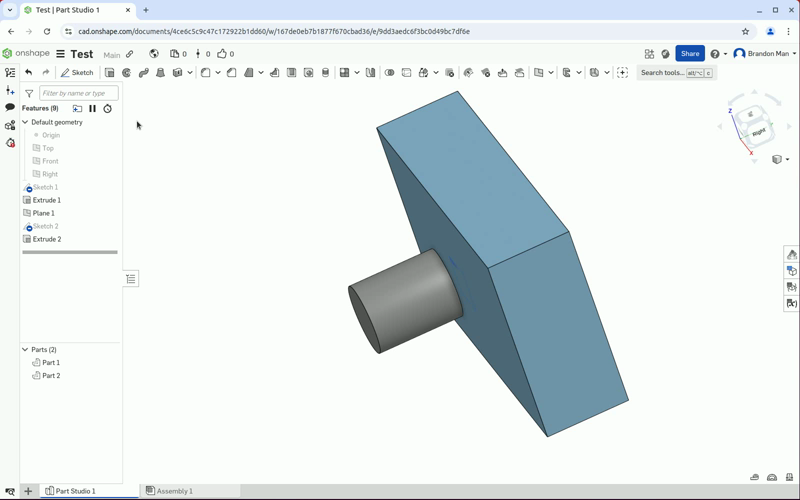
key(right, 2)
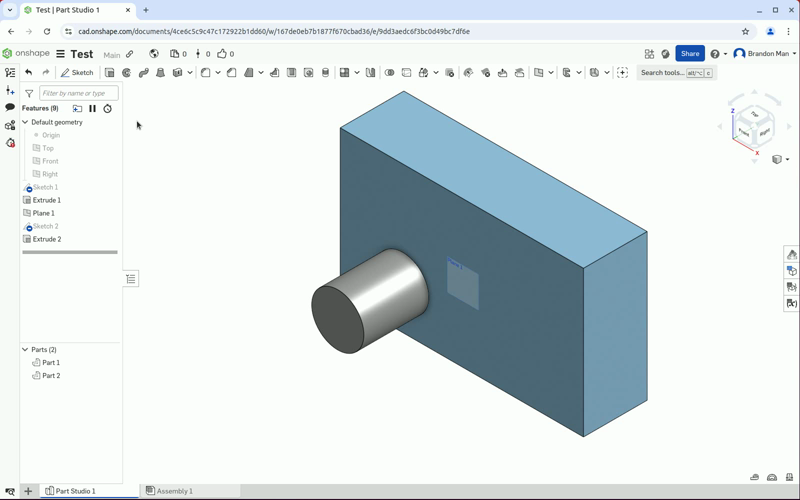
mouse_move(73, 189)
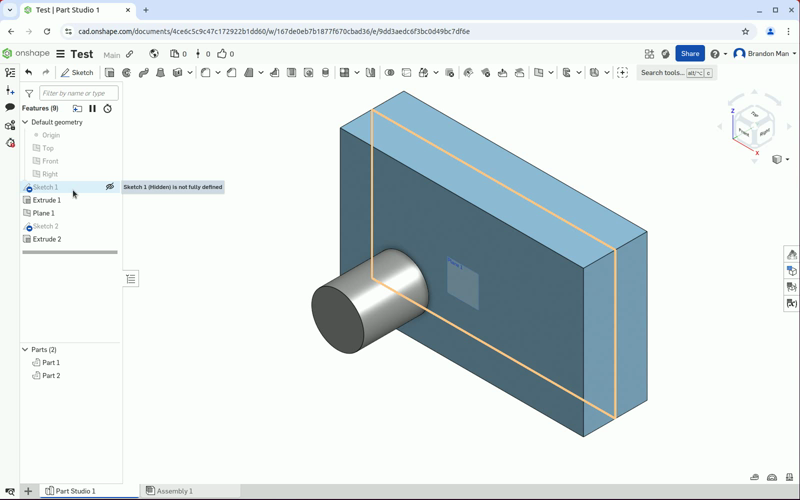
click(73, 189)